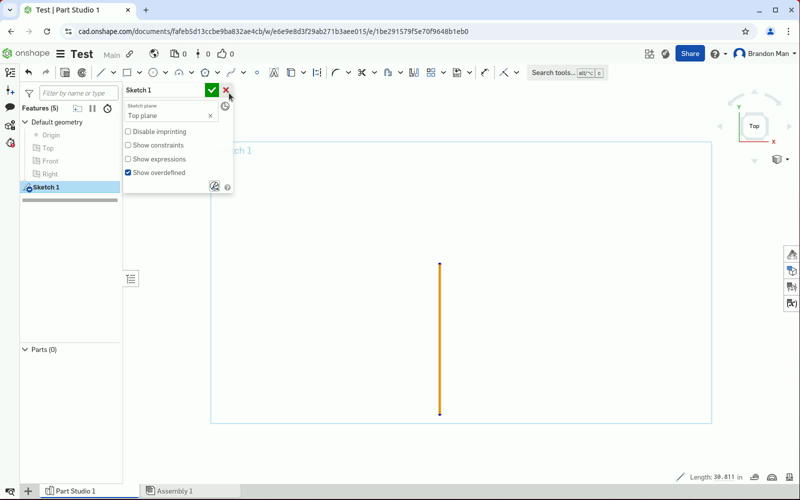
key(shift+h)
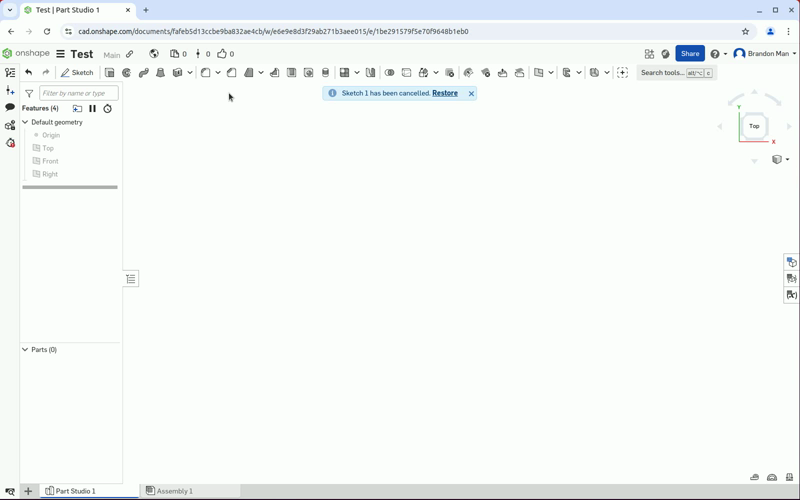
mouse_move(73, 352)
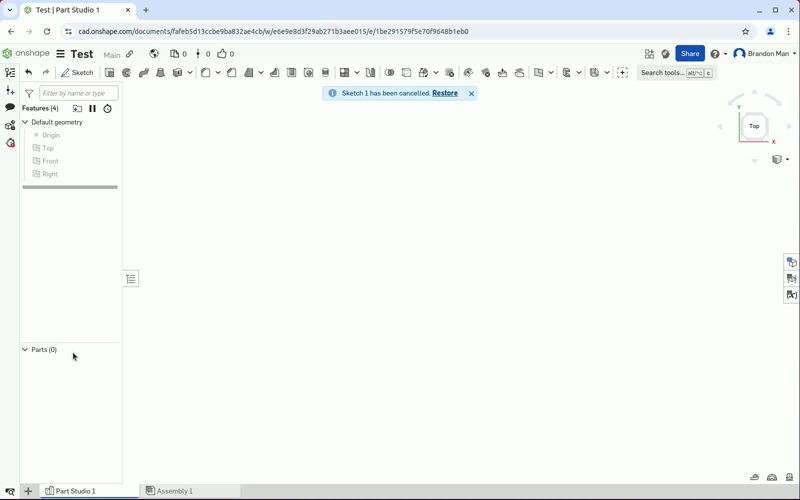
key(y)
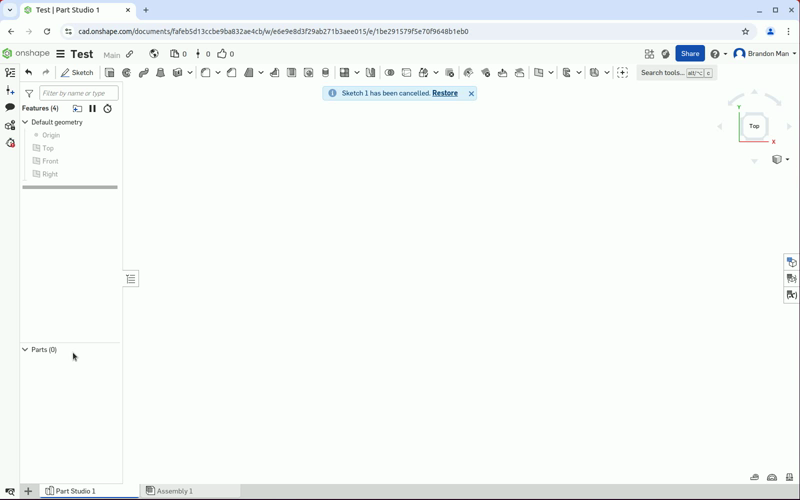
key(shift+p)
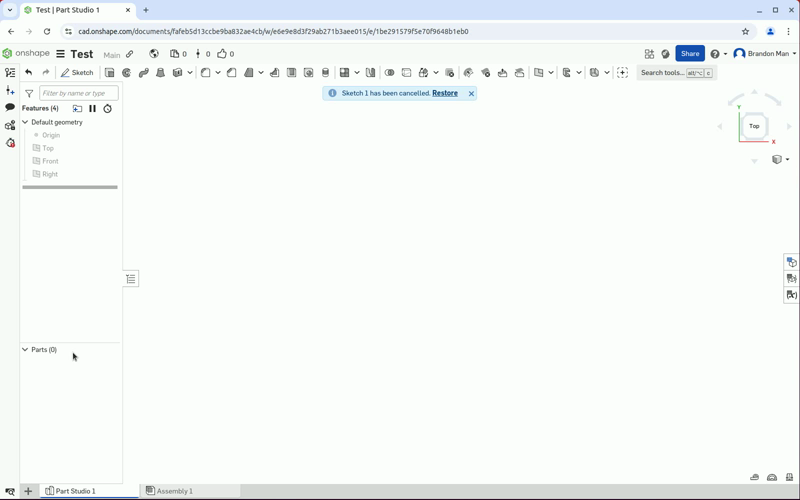
key(space)
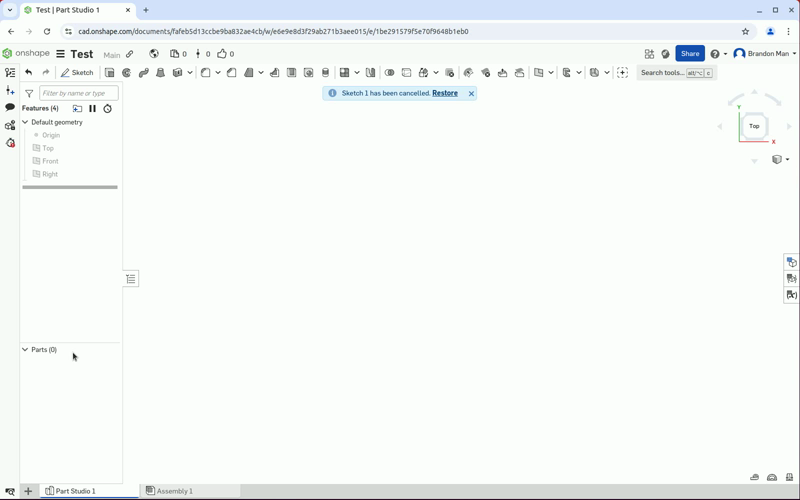
key_down(shift)
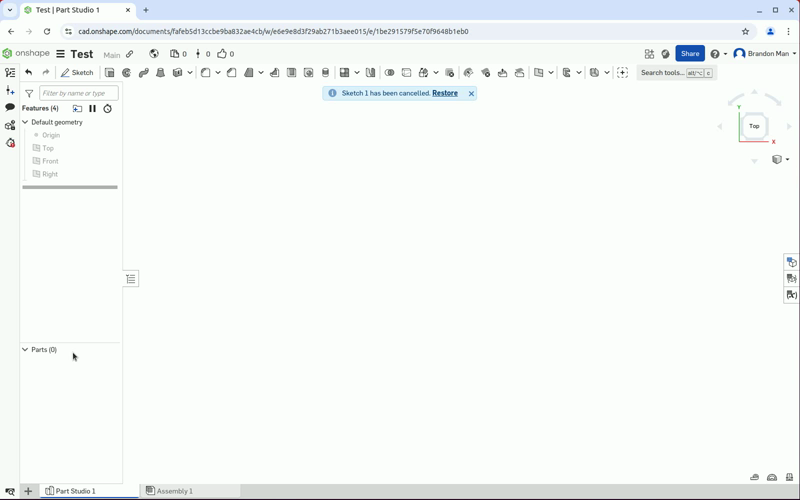
key(up)
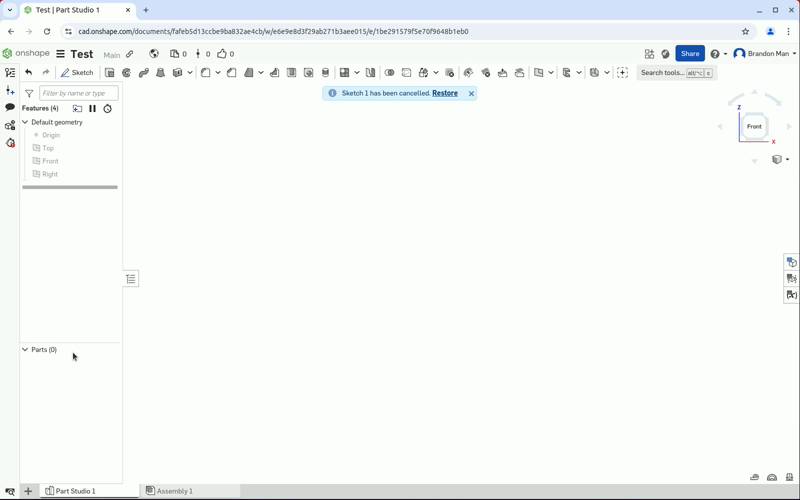
key_up(shift)
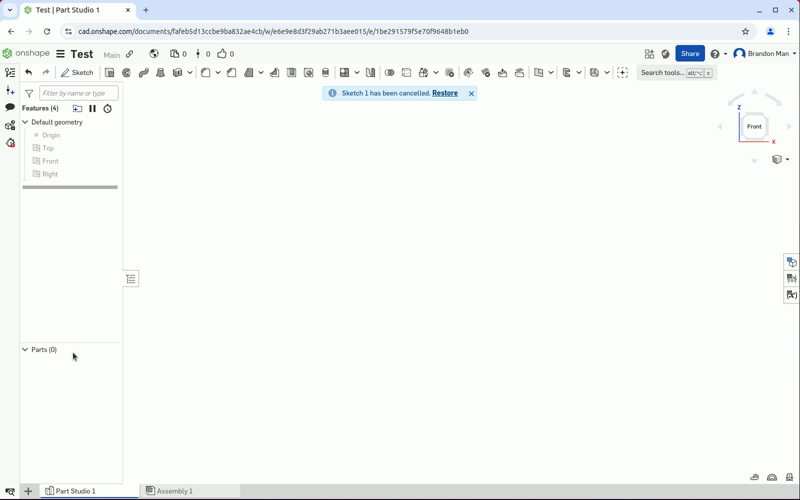
key(space)
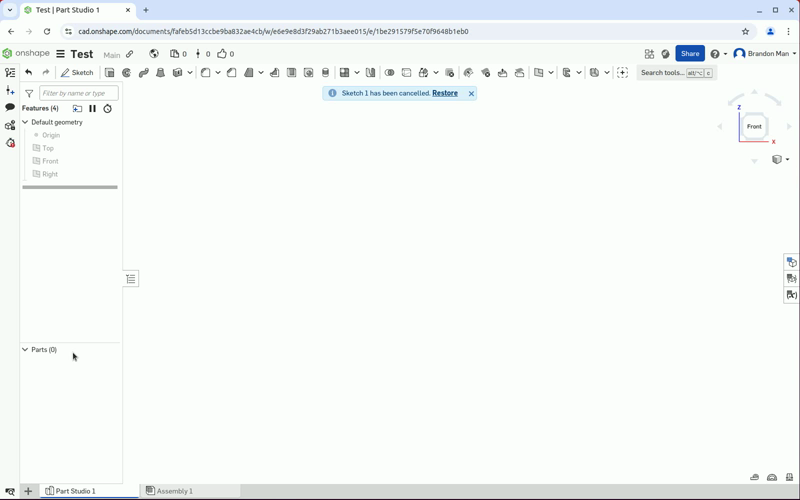
key_down(shift)
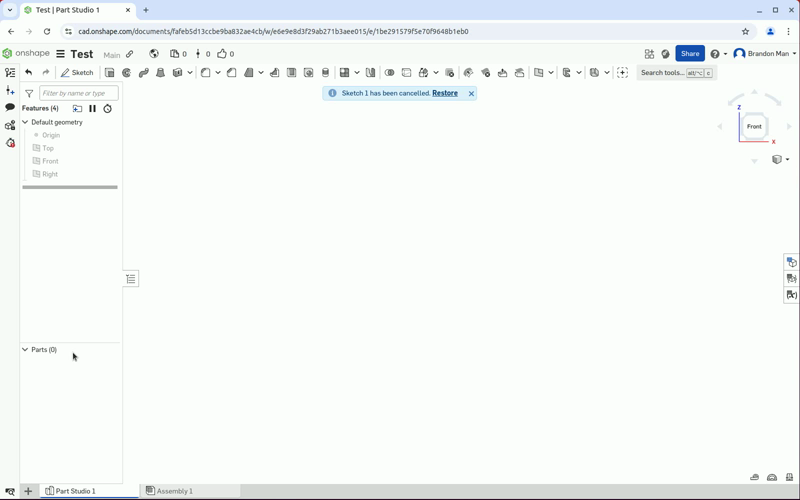
key(left)
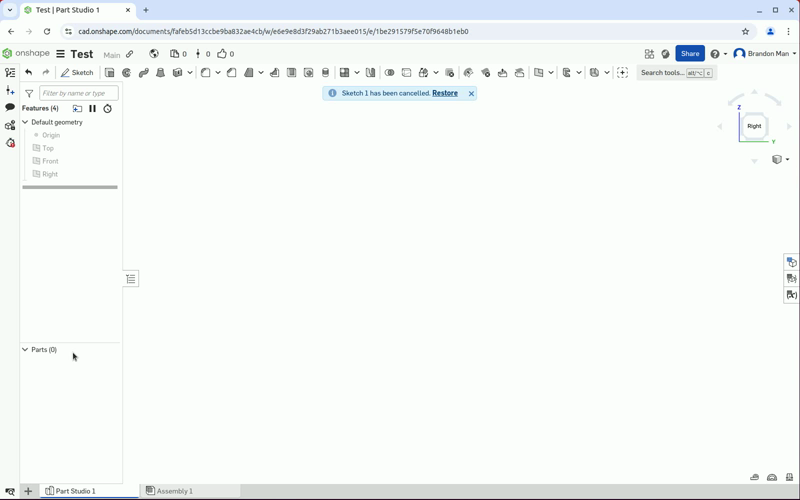
key_up(shift)
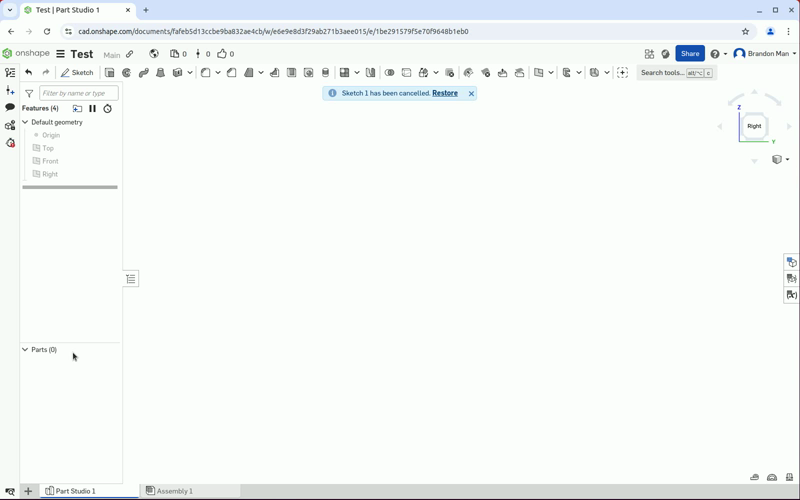
mouse_move(73, 352)
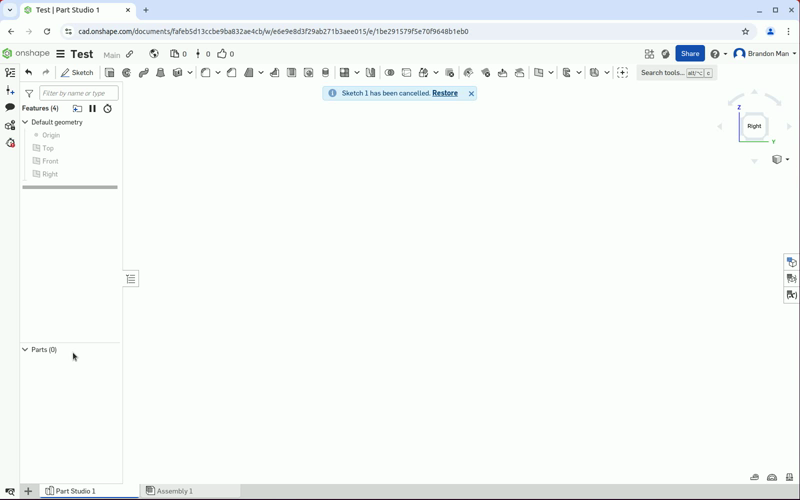
key(shift+y)
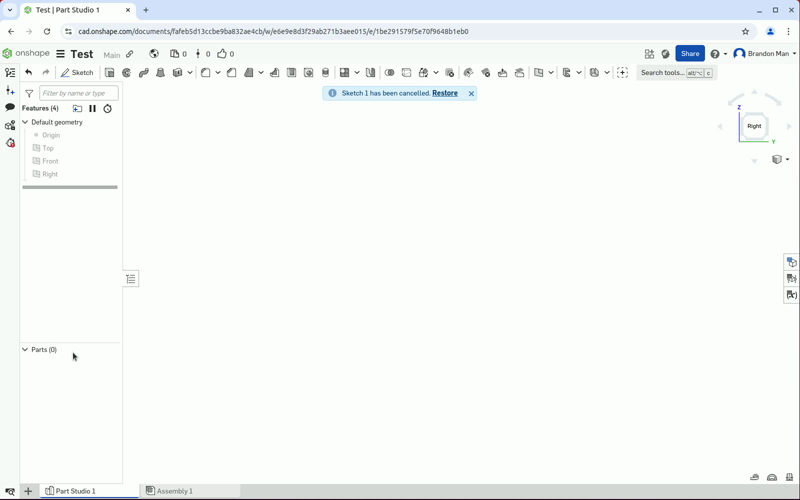
key(shift+s)
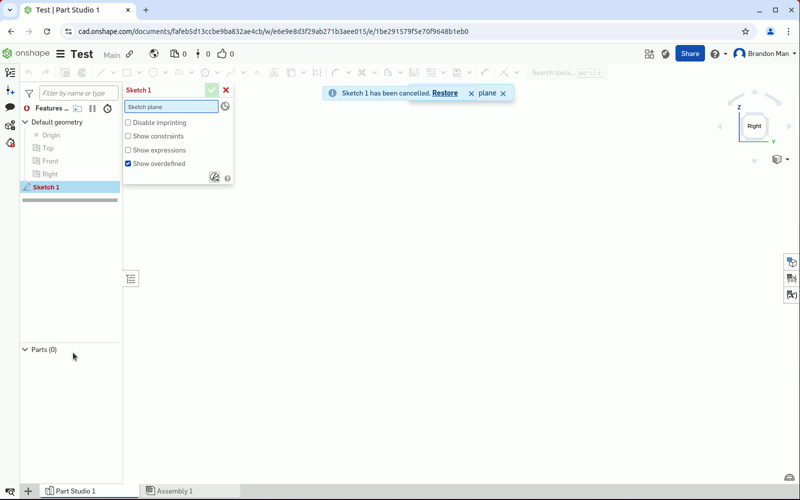
mouse_move(73, 176)
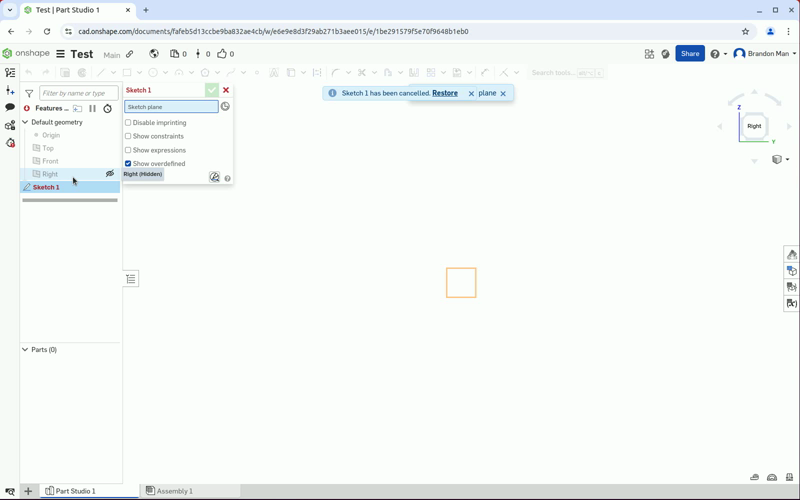
click(73, 176)
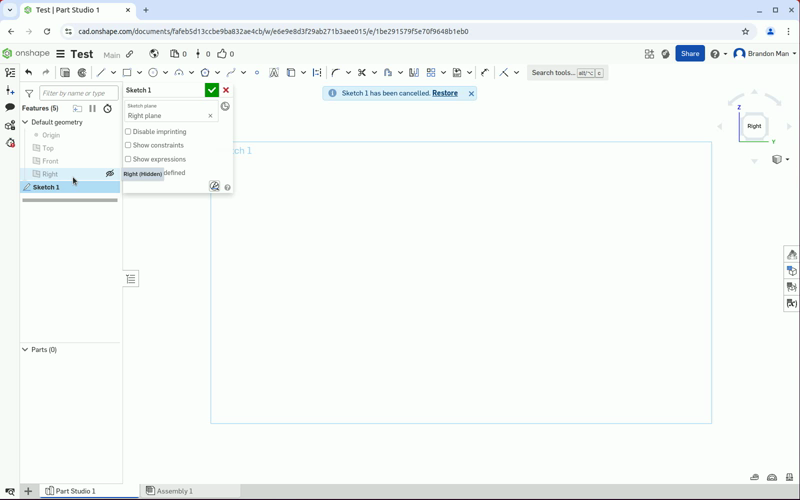
mouse_move(73, 352)
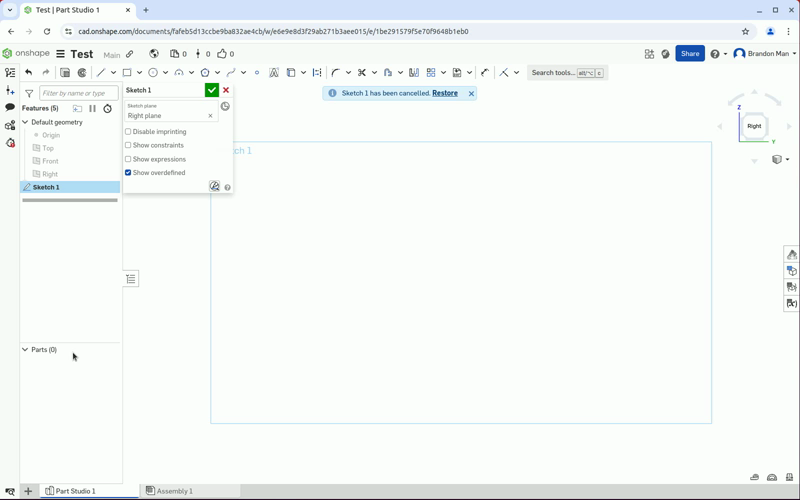
key(y)
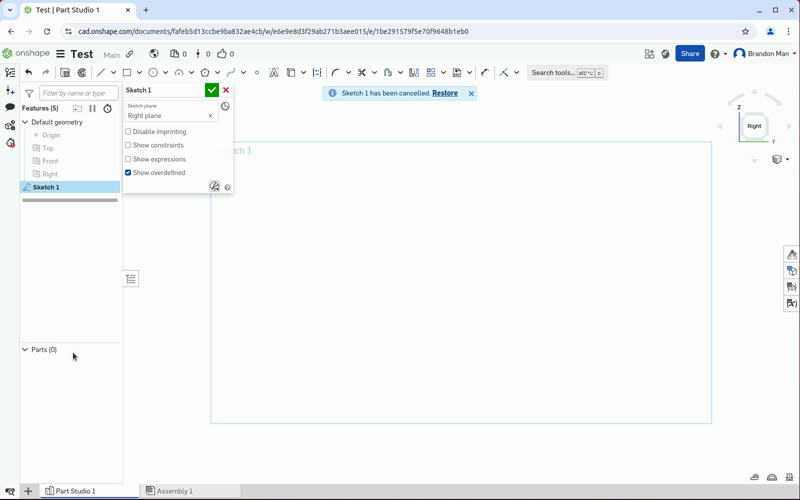
key(c)
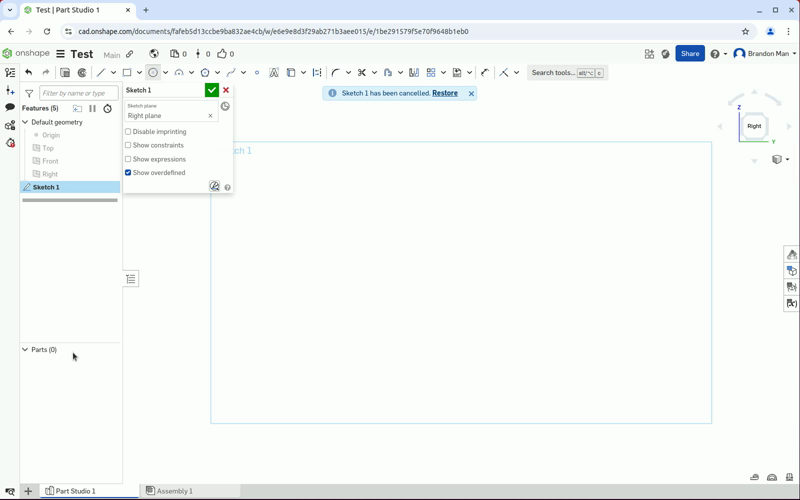
key_down(shift)
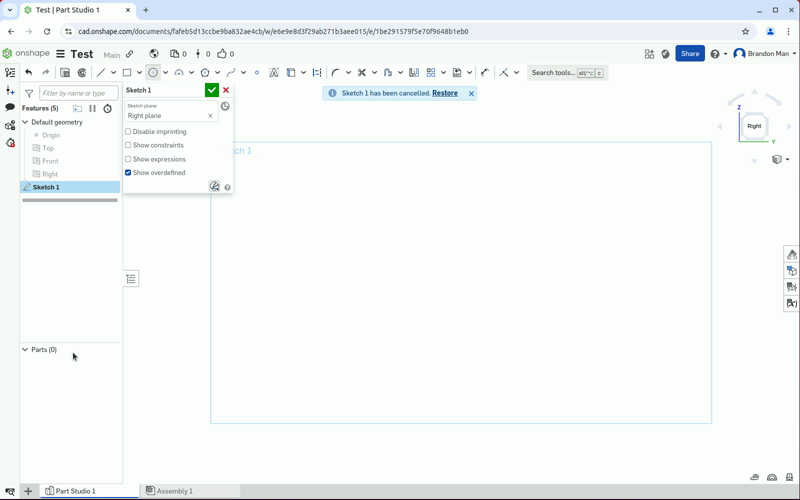
mouse_move(461, 282)
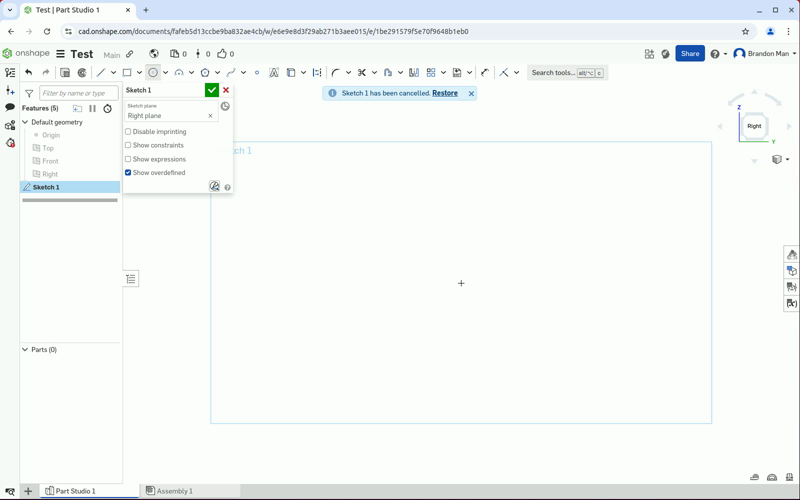
click(461, 282)
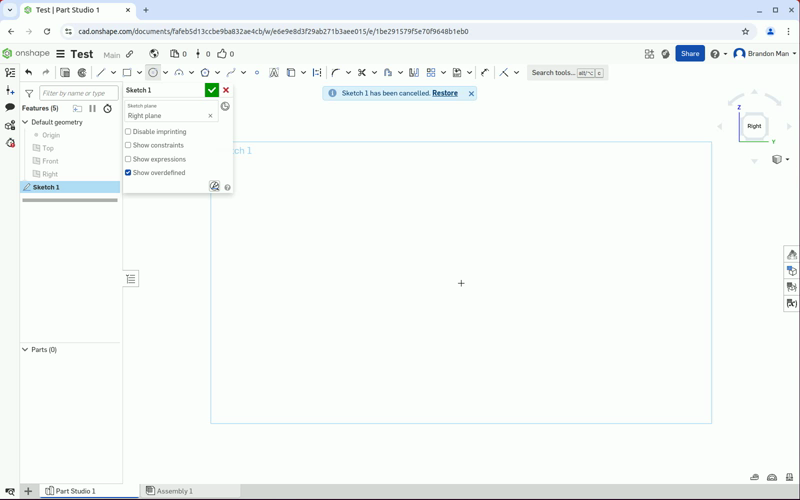
key_up(shift)
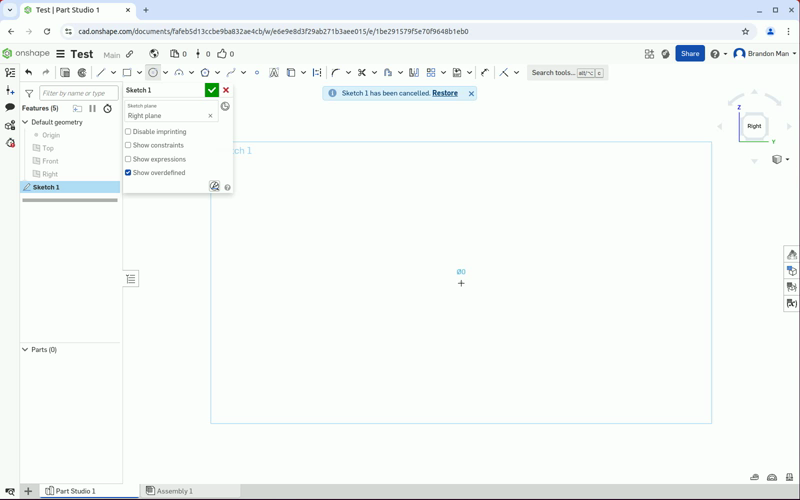
mouse_move(466, 282)
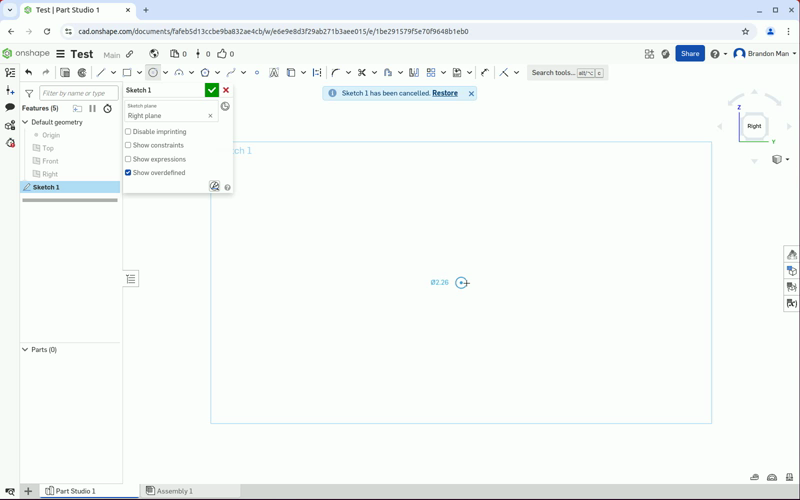
click(466, 282)
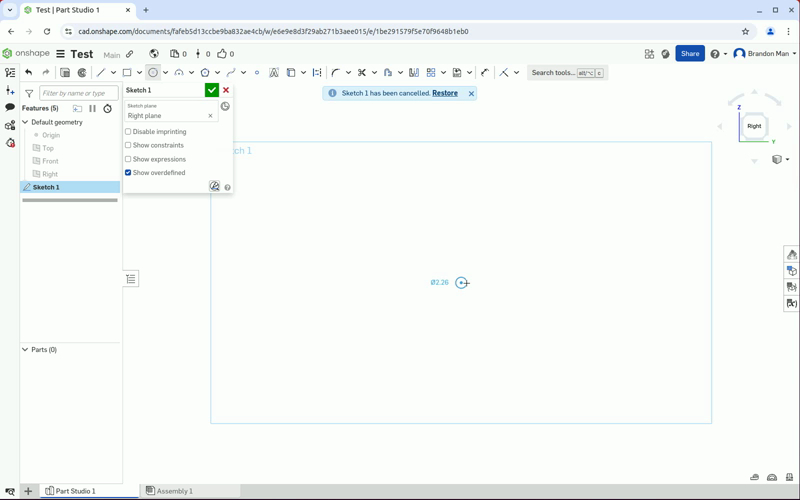
key(esc)
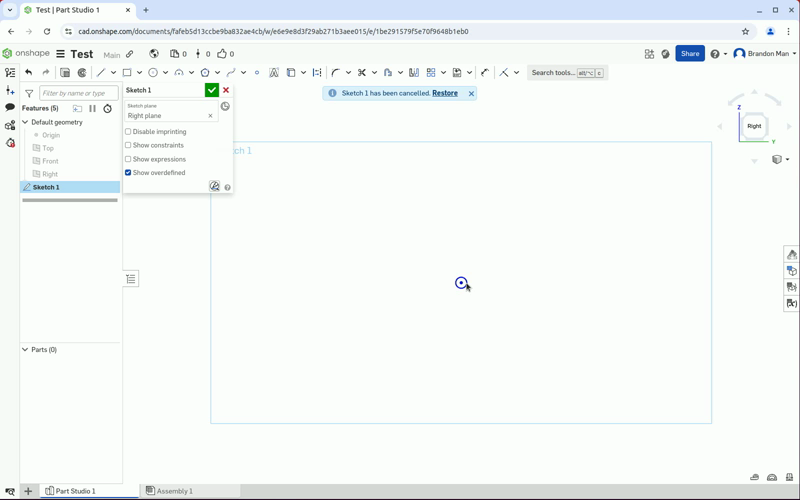
mouse_move(459, 278)
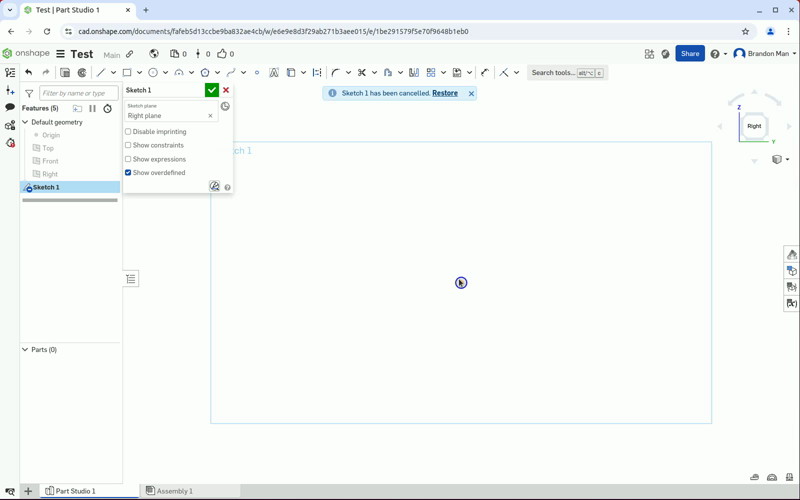
scroll(6)
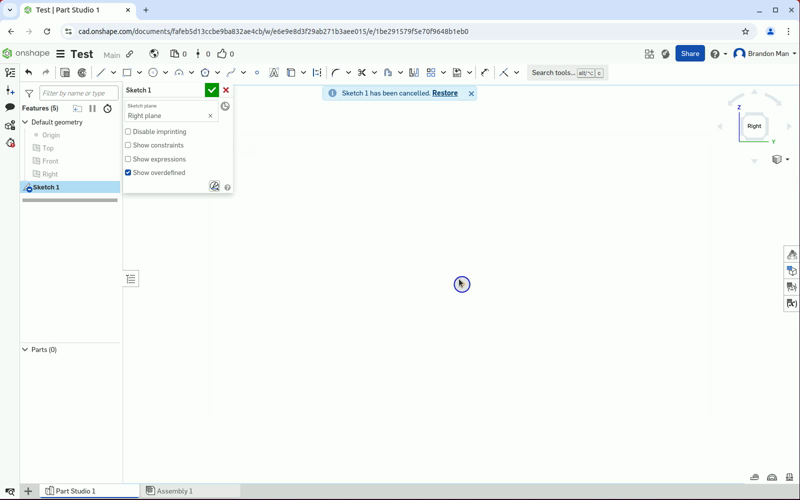
scroll(6)
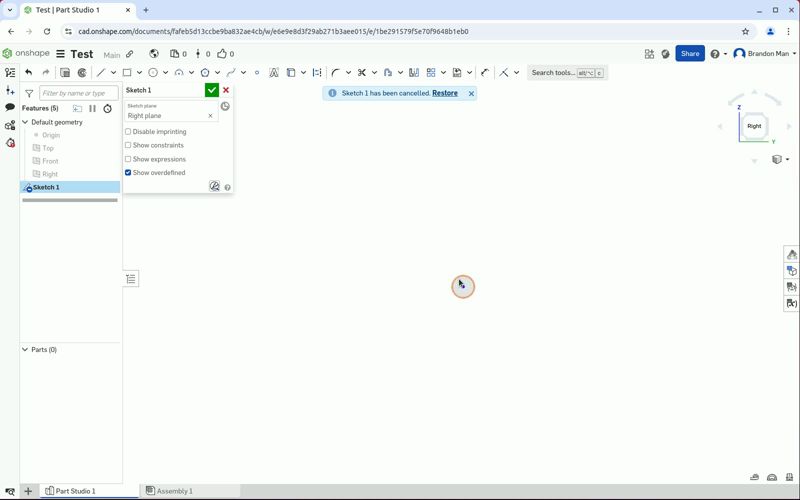
scroll(6)
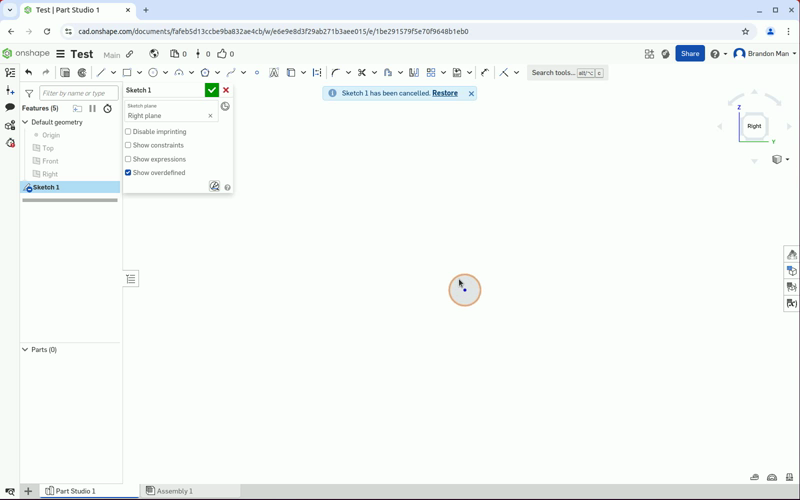
scroll(6)
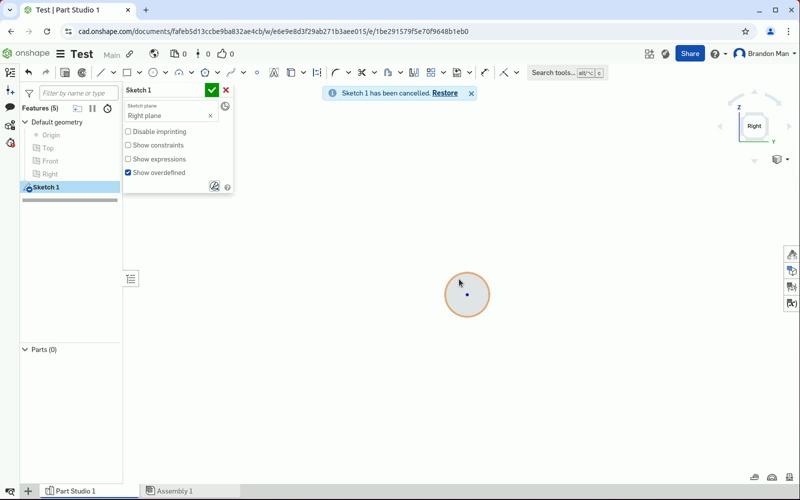
scroll(6)
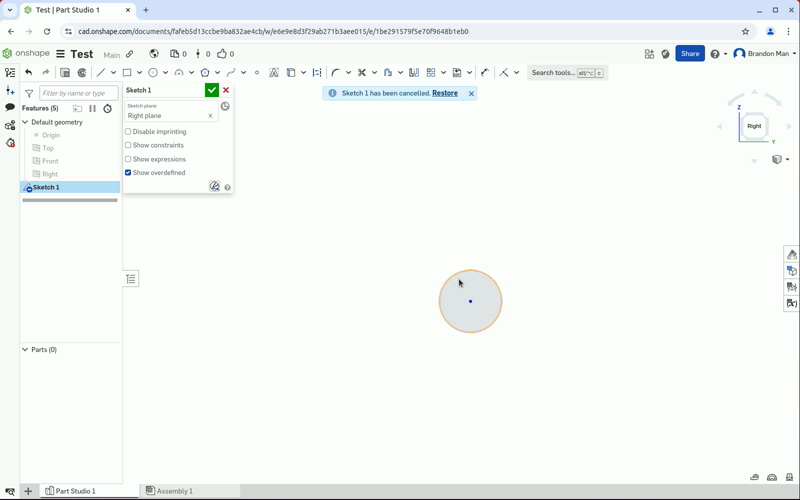
scroll(6)
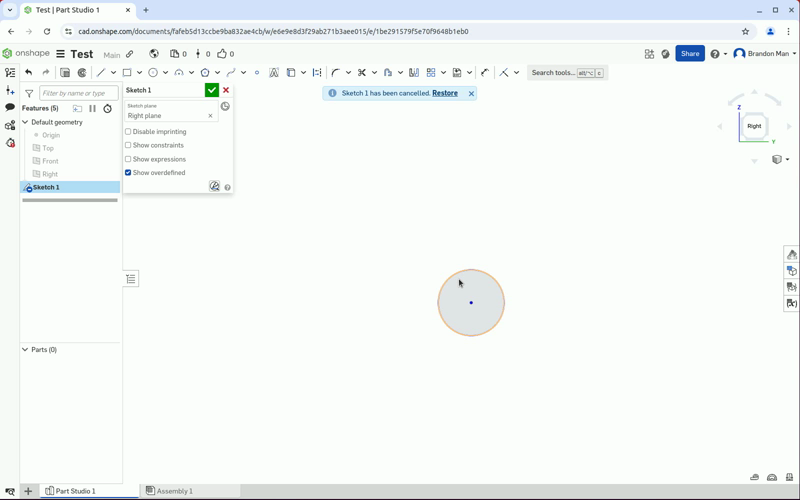
scroll(6)
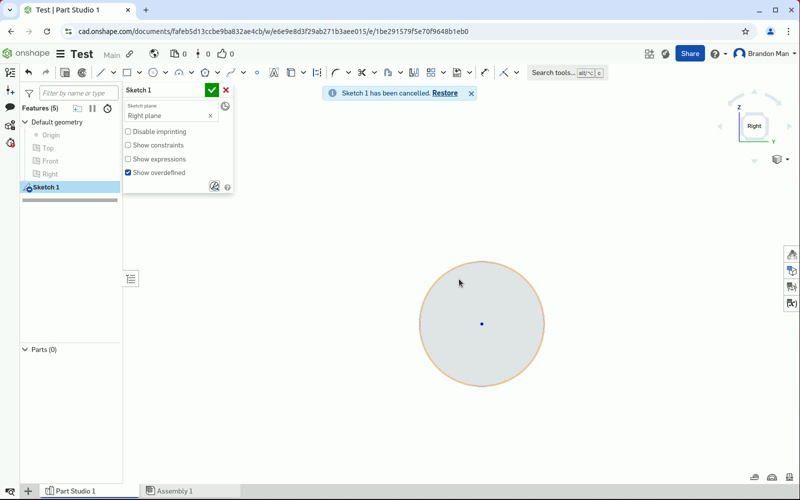
click(459, 278)
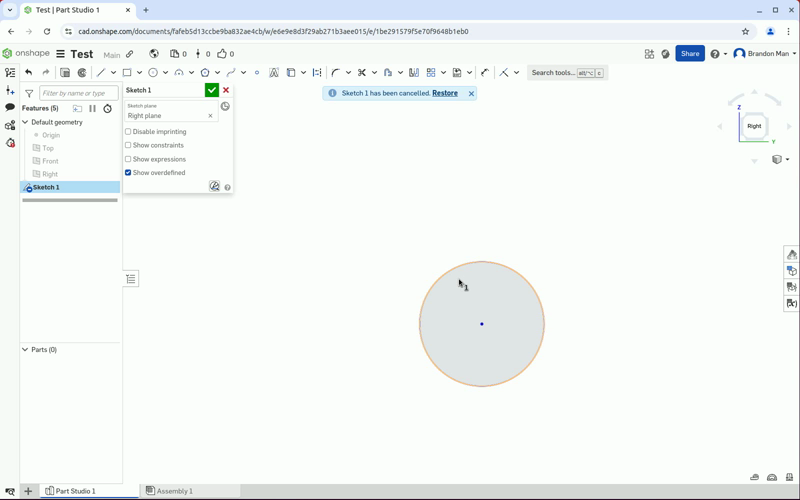
scroll(-6)
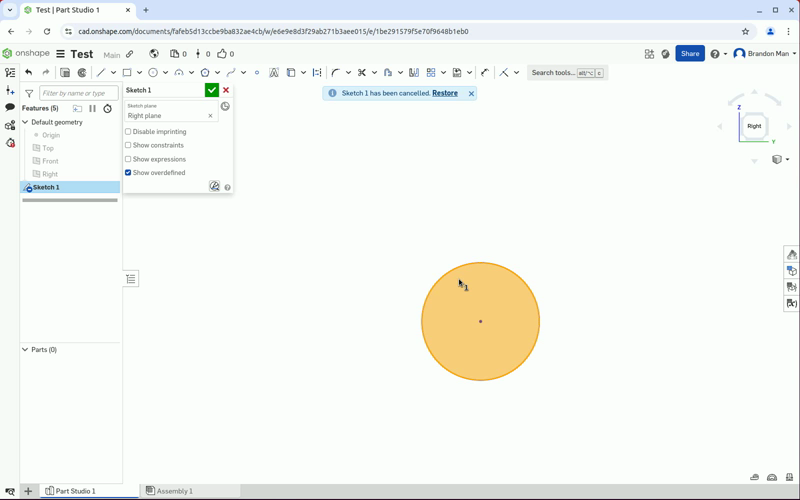
scroll(-6)
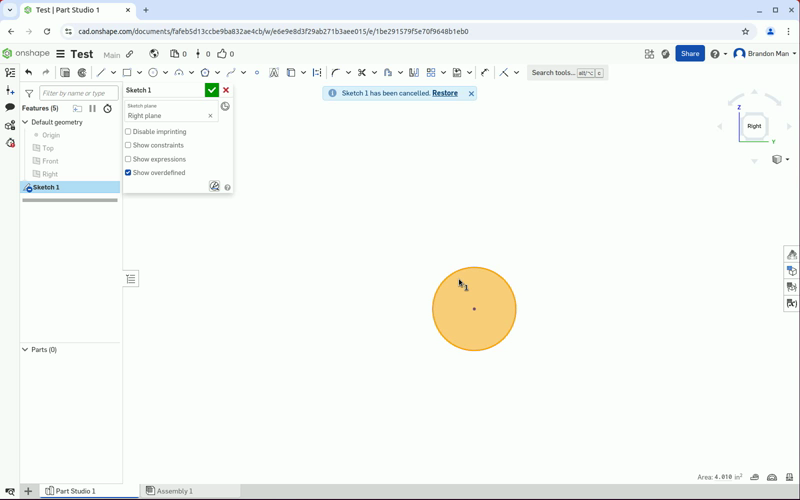
scroll(-6)
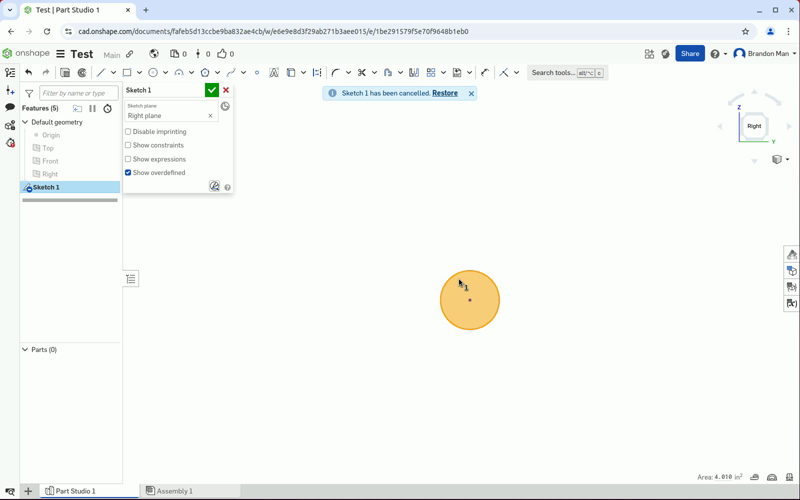
scroll(-6)
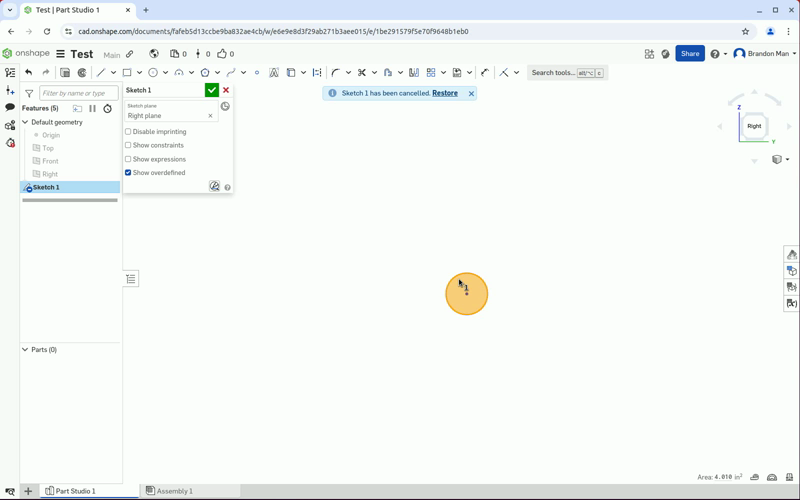
scroll(-6)
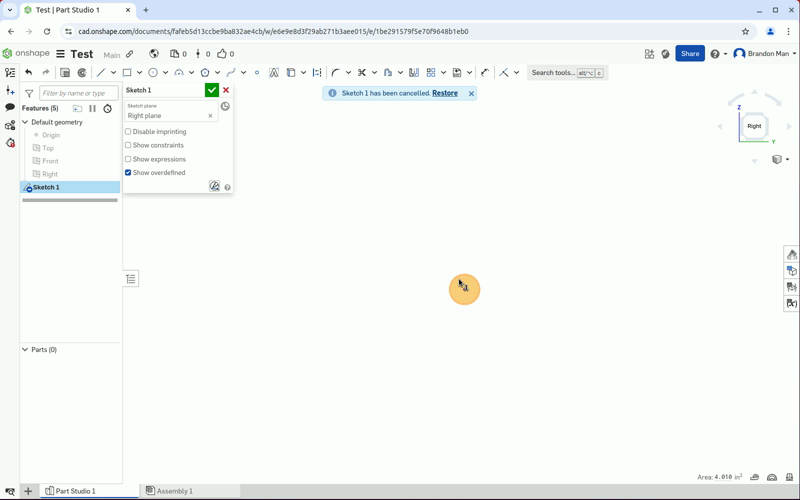
scroll(-6)
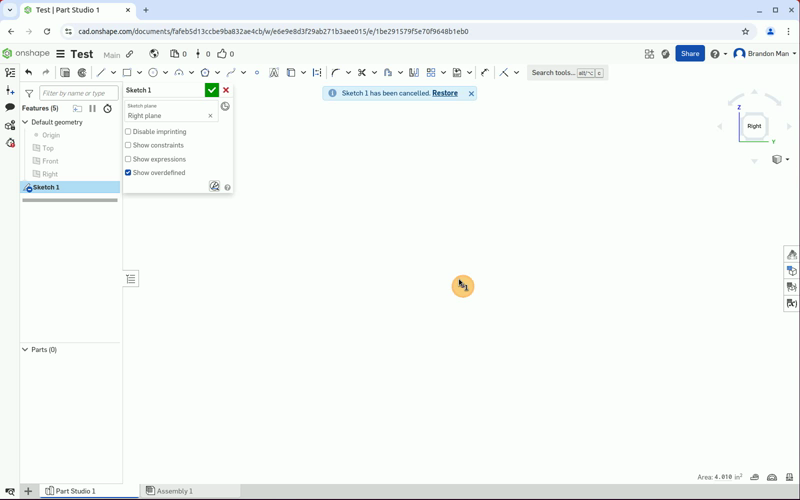
scroll(-6)
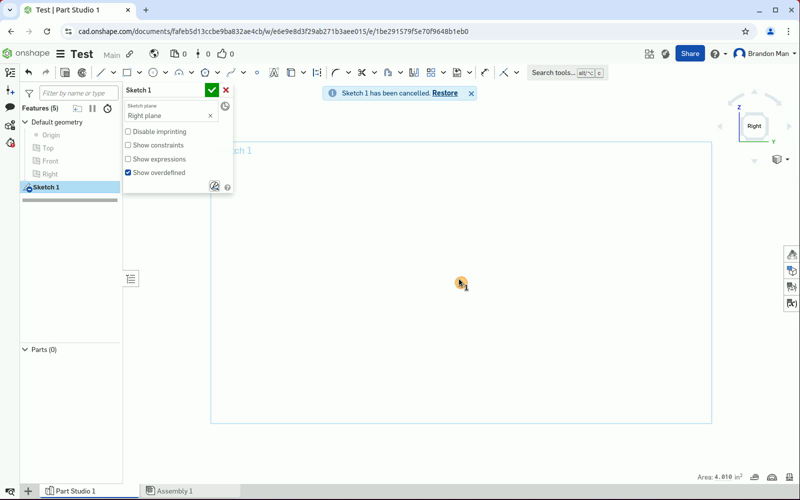
mouse_move(73, 352)
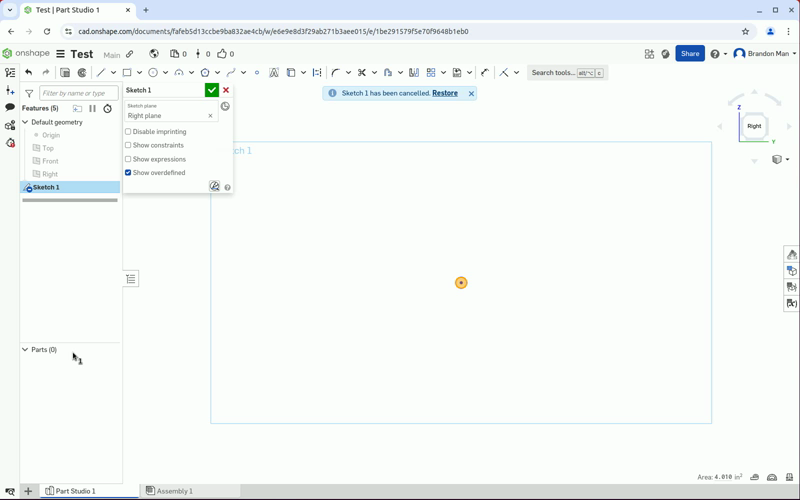
key(shift+y)
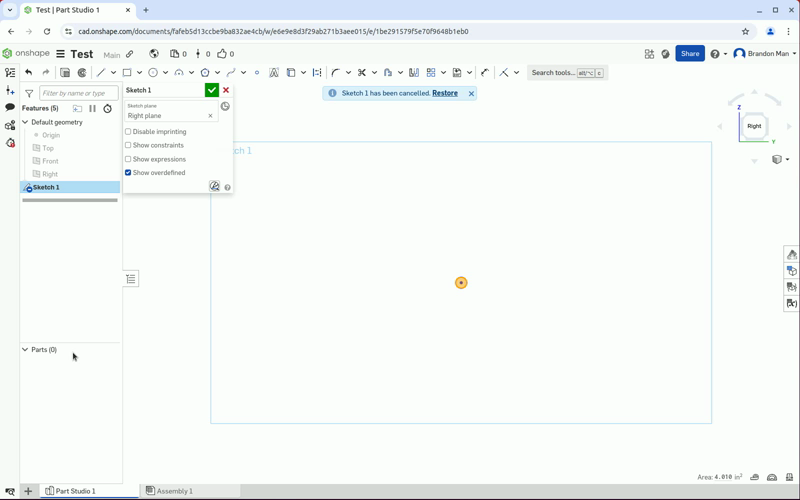
key(shift+e)
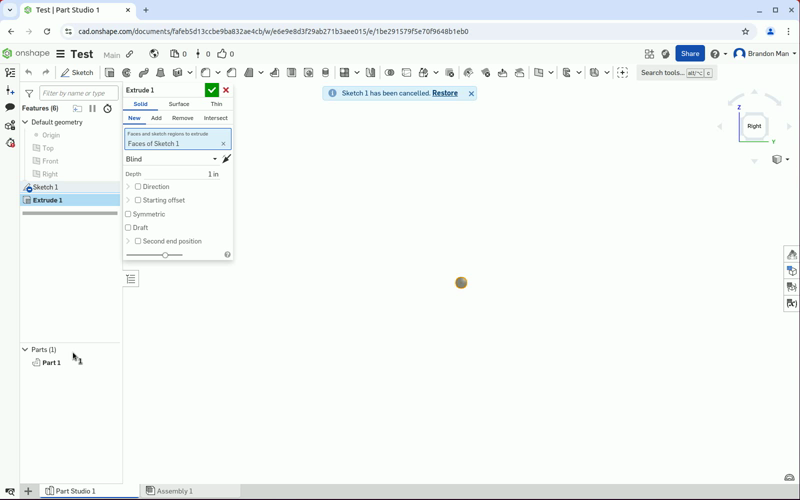
mouse_move(143, 106)
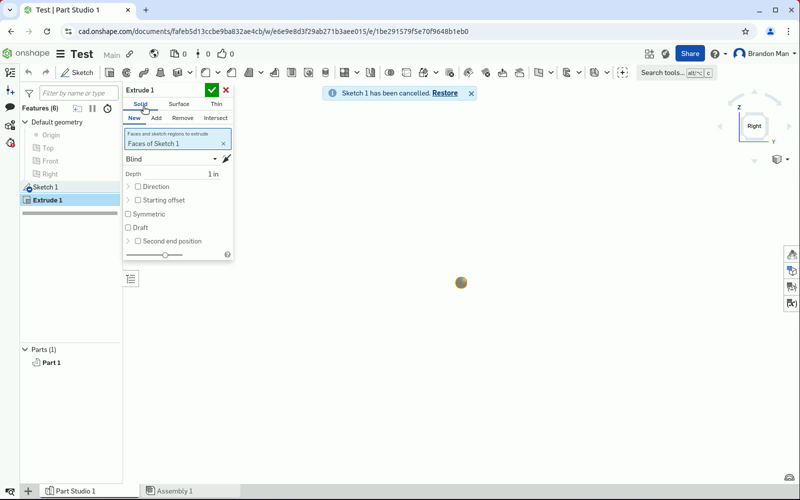
click(143, 106)
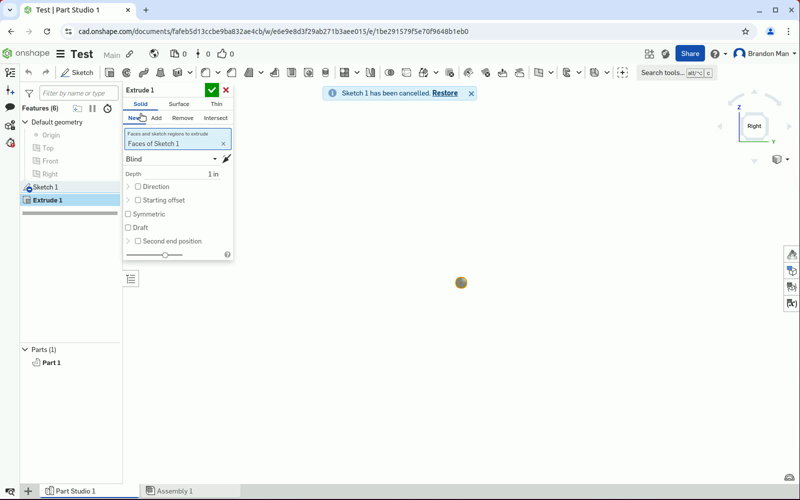
mouse_move(137, 120)
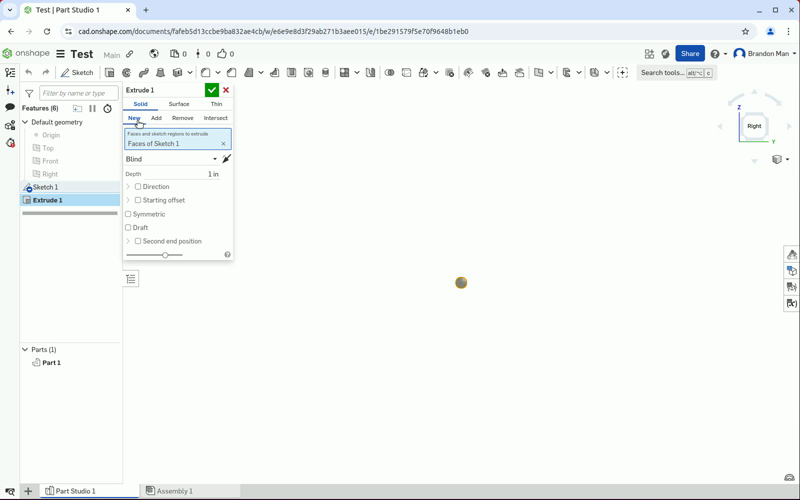
click(137, 120)
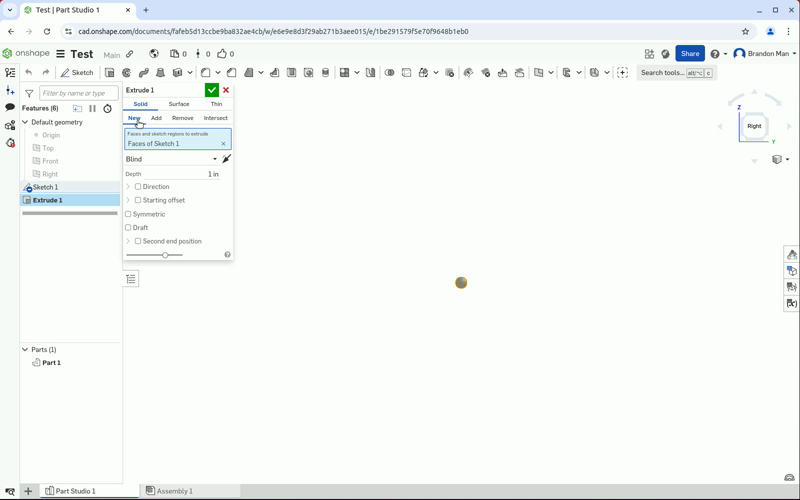
key(tab, 4)
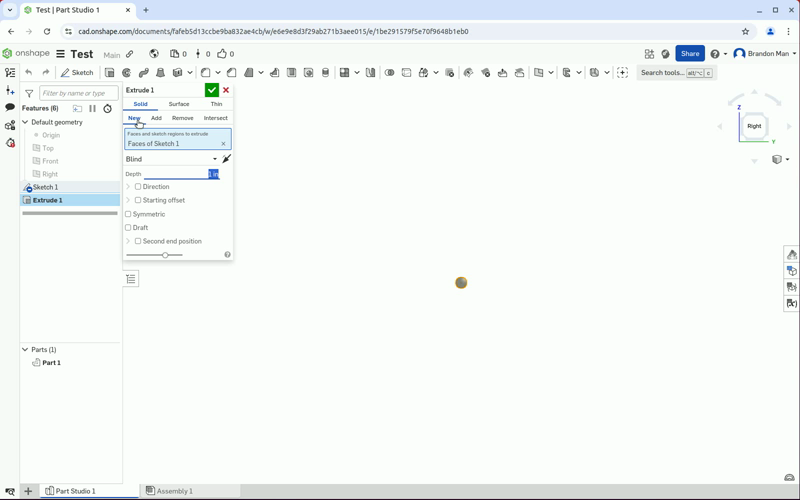
text(23.108)
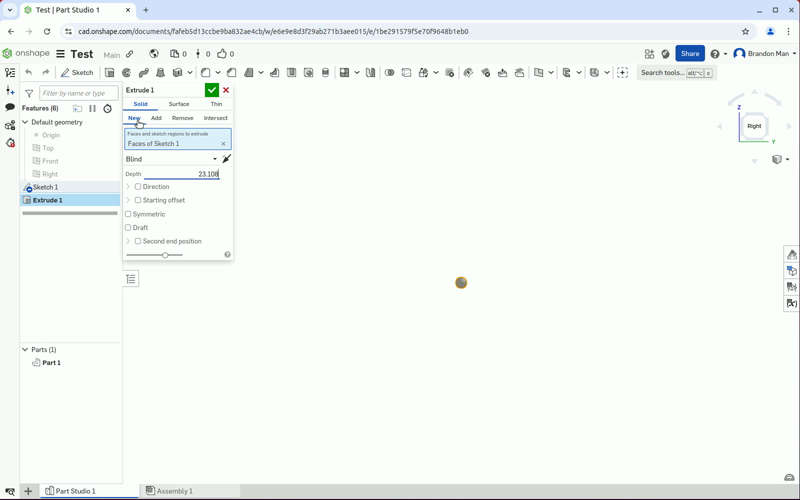
key(enter)
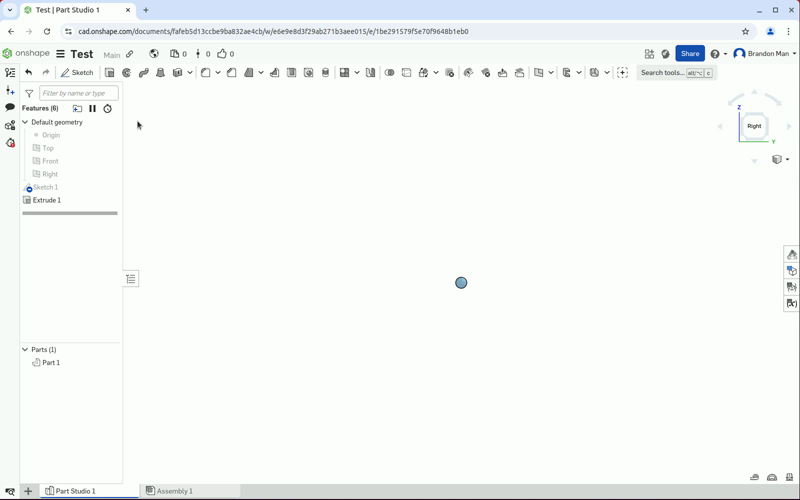
key(shift+h)
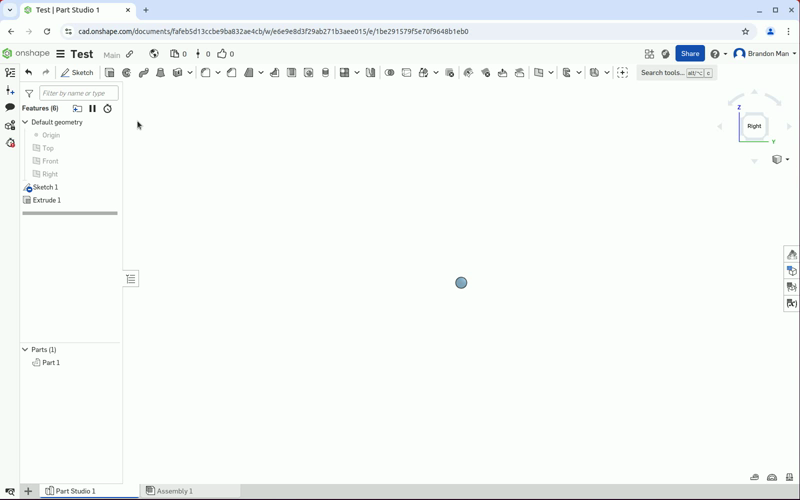
key(shift+h)
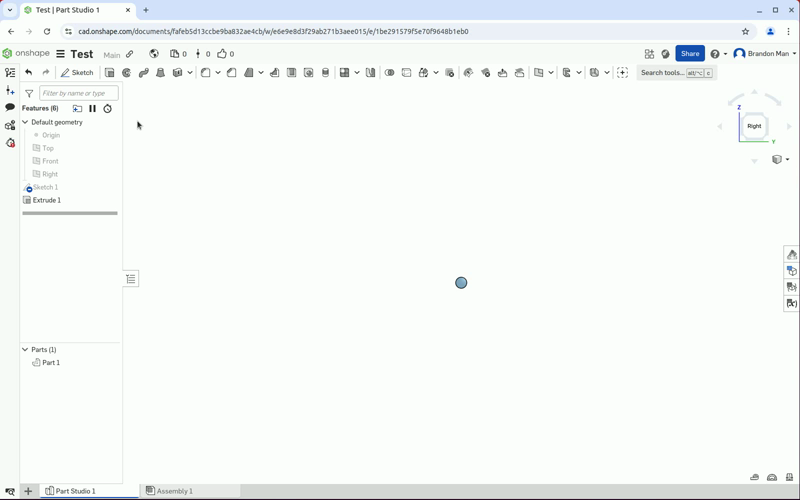
mouse_move(73, 189)
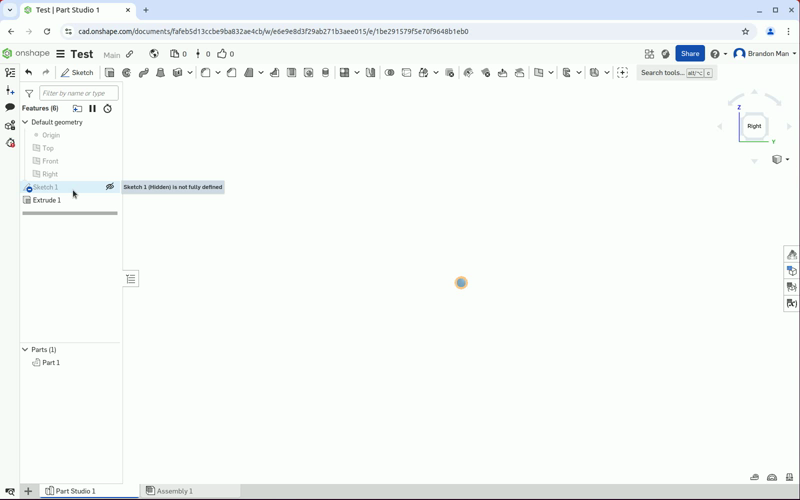
click(73, 189)
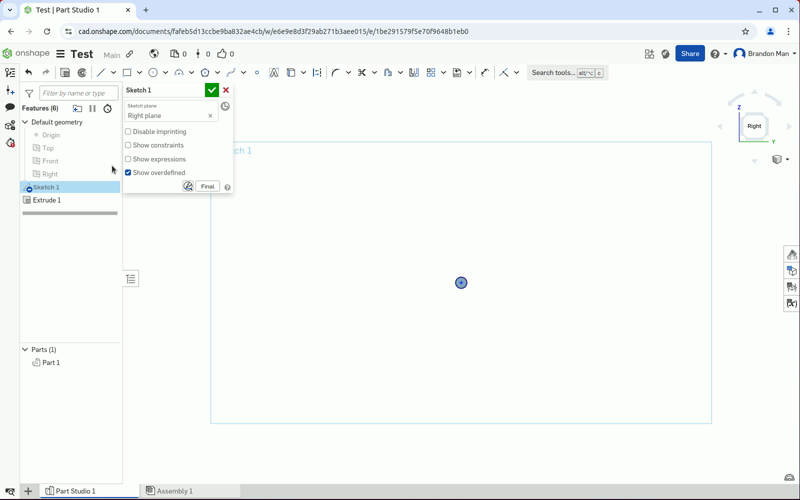
mouse_move(229, 92)
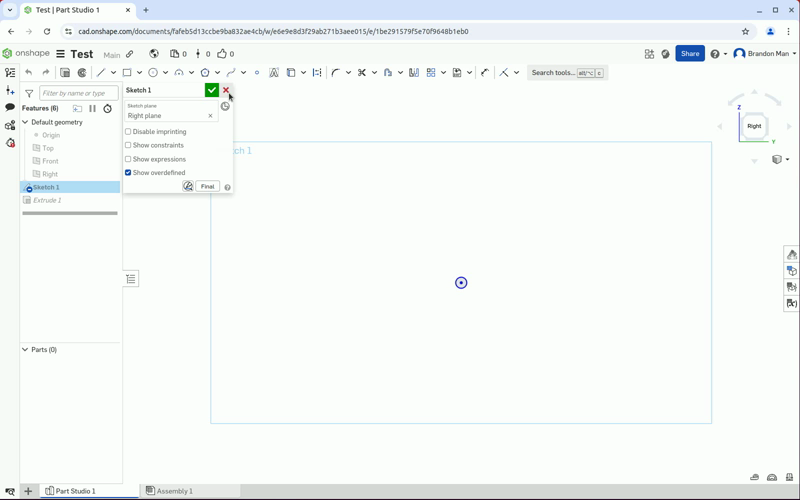
click(229, 92)
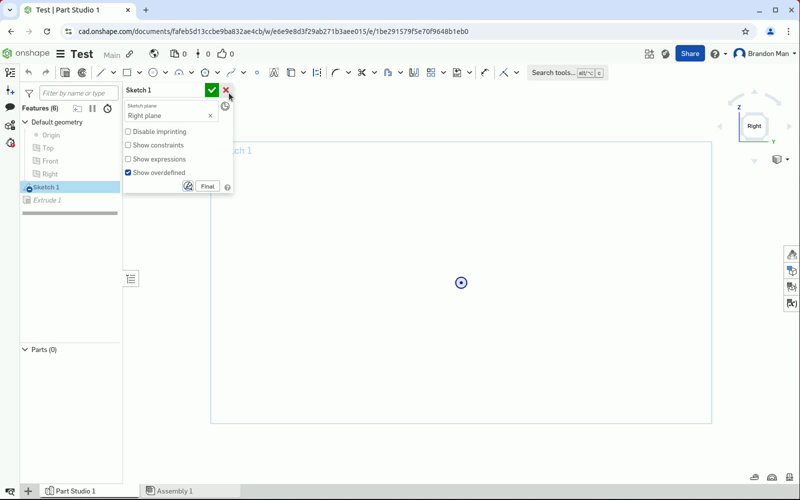
key(shift+s)
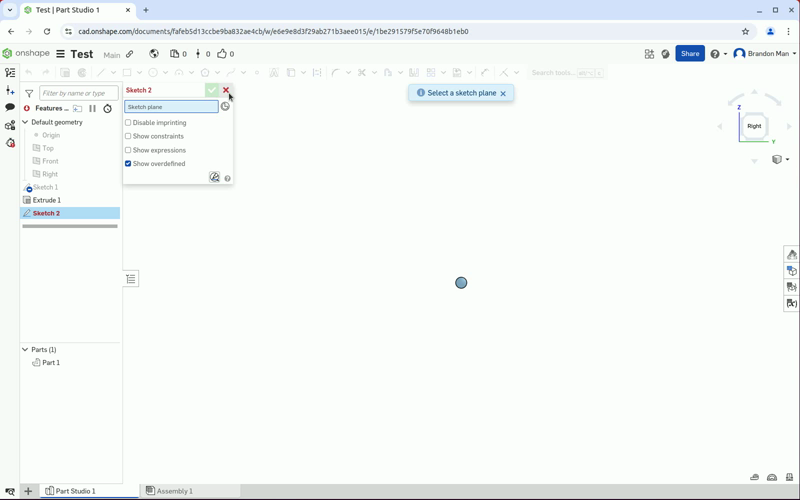
mouse_move(73, 176)
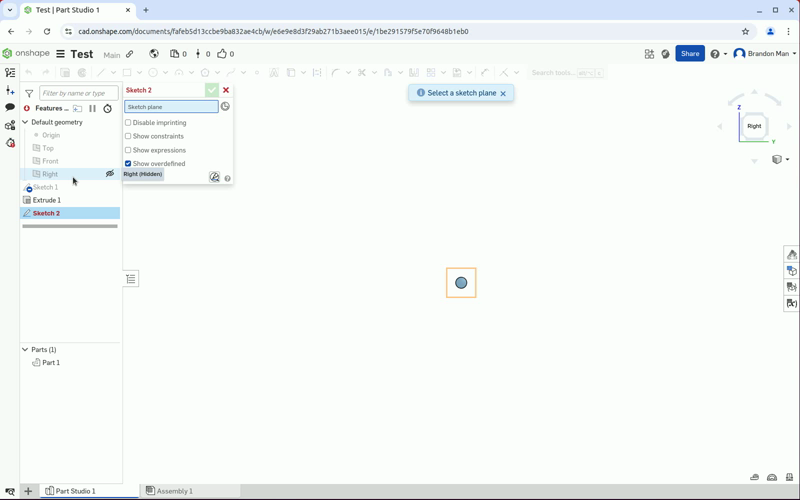
click(73, 176)
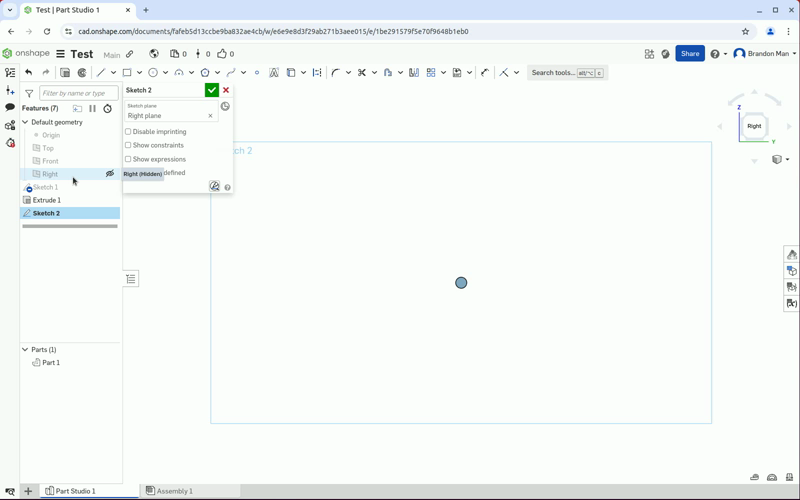
mouse_move(73, 352)
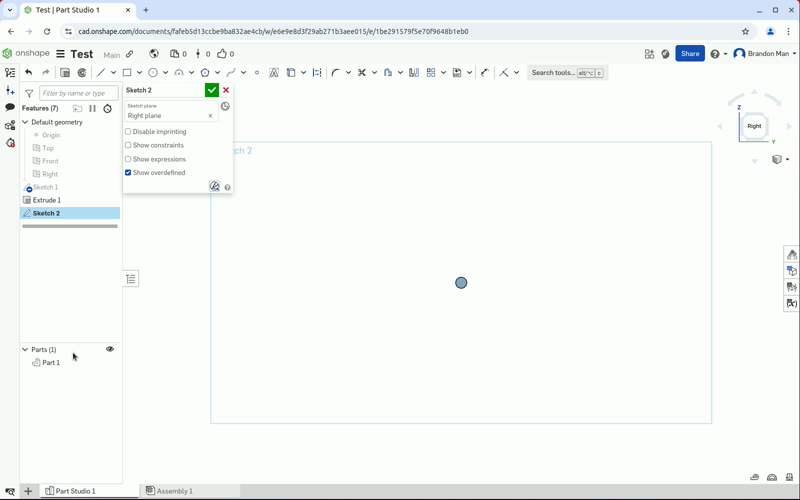
key(y)
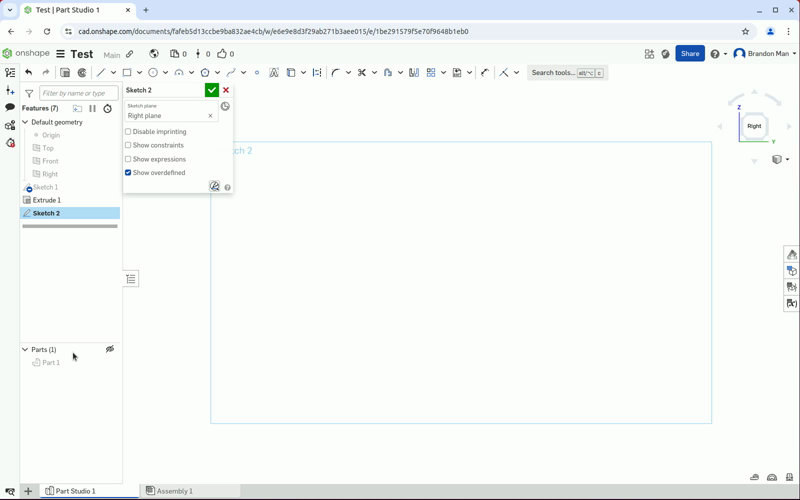
key(c)
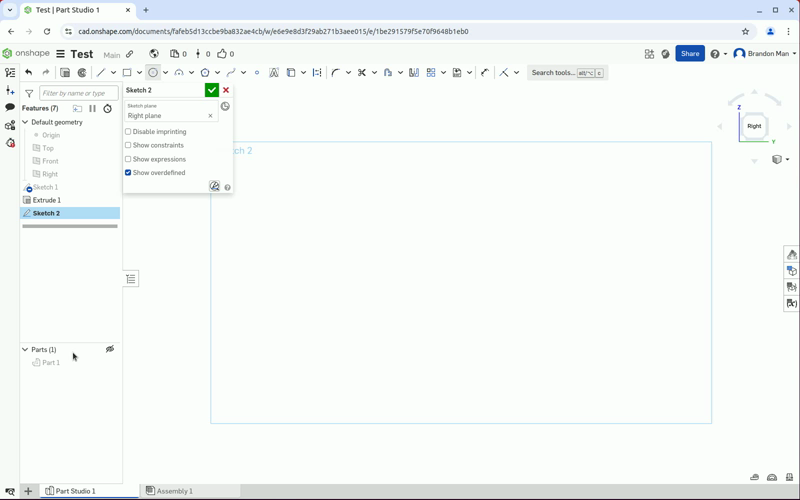
key_down(shift)
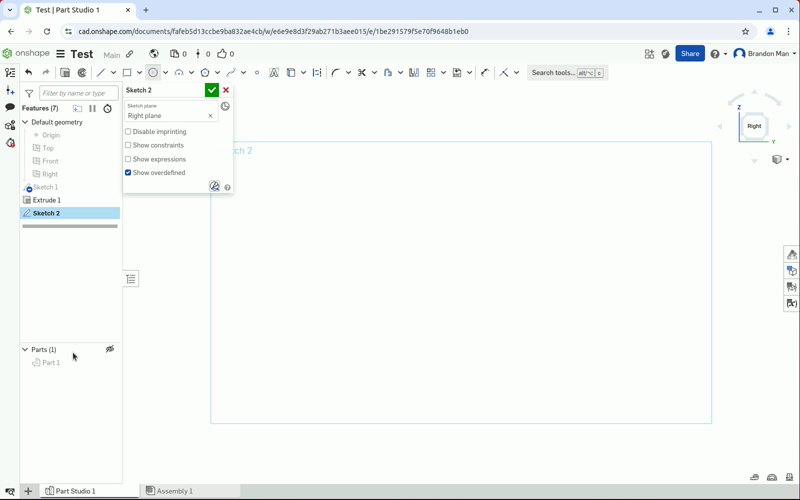
mouse_move(461, 293)
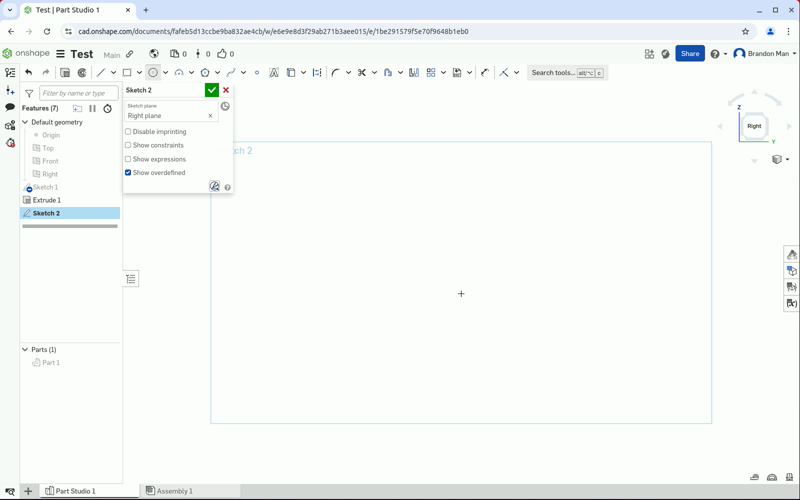
click(461, 293)
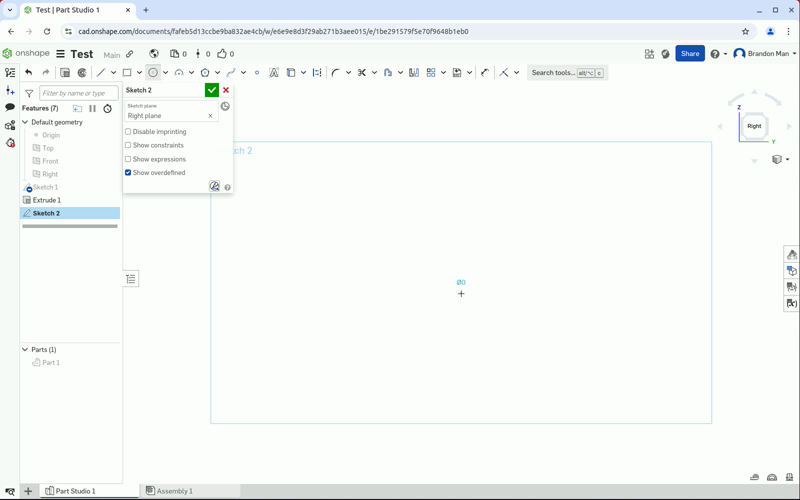
key_up(shift)
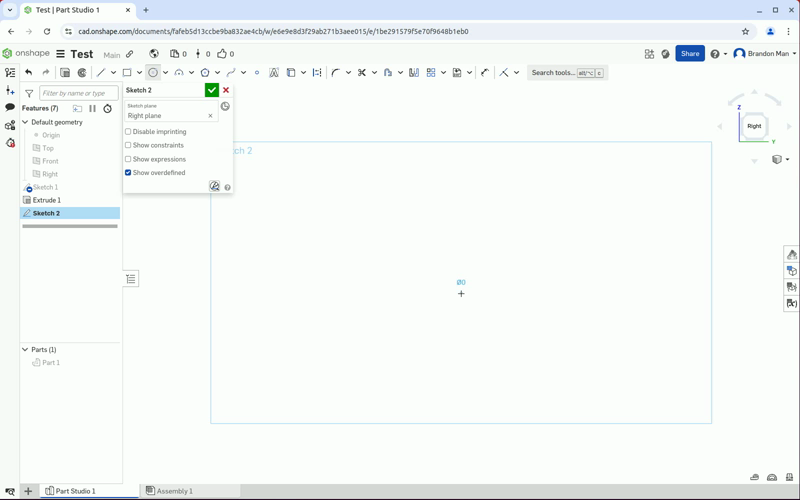
mouse_move(464, 293)
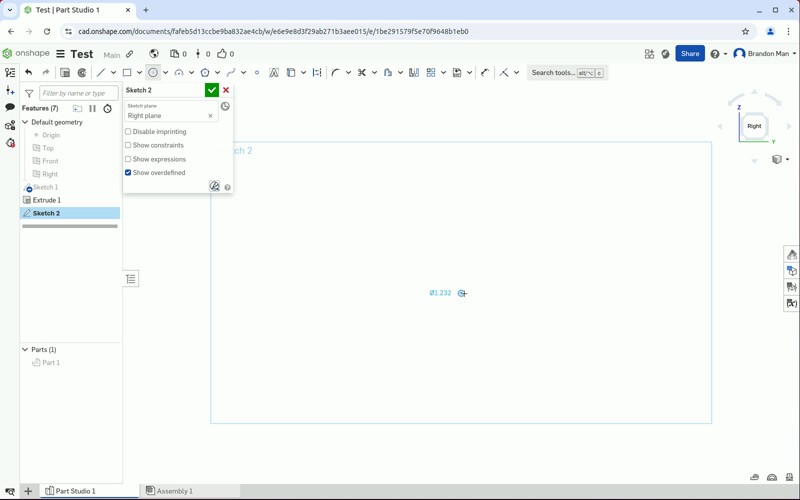
click(464, 293)
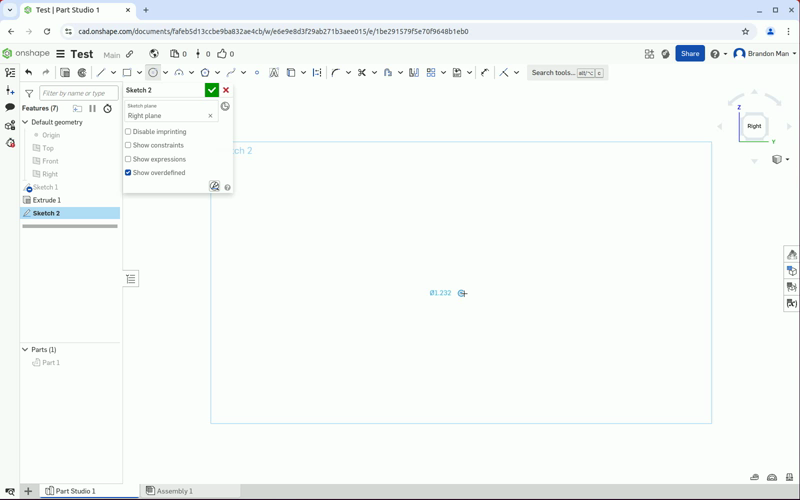
key(esc)
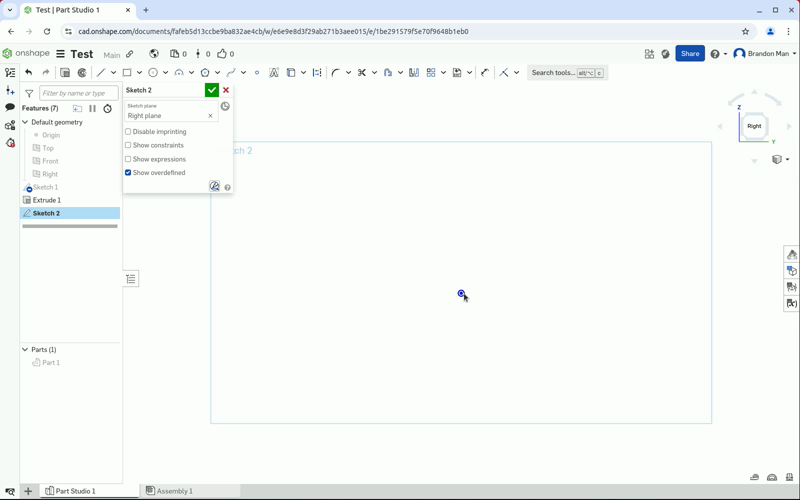
mouse_move(462, 293)
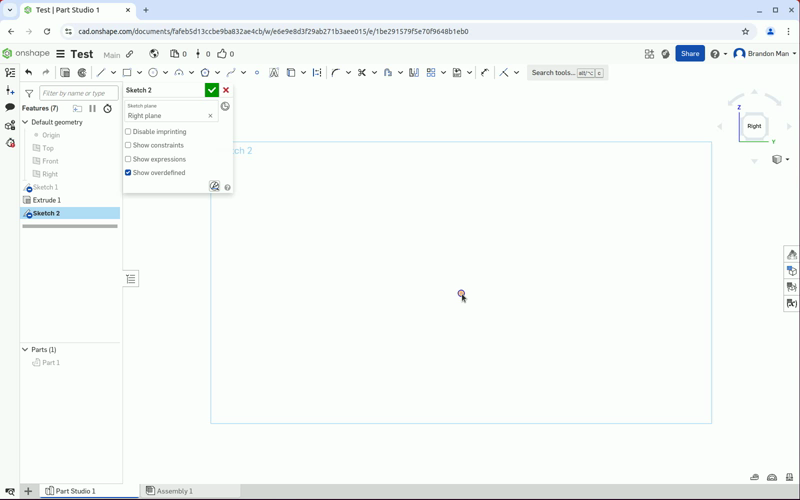
scroll(6)
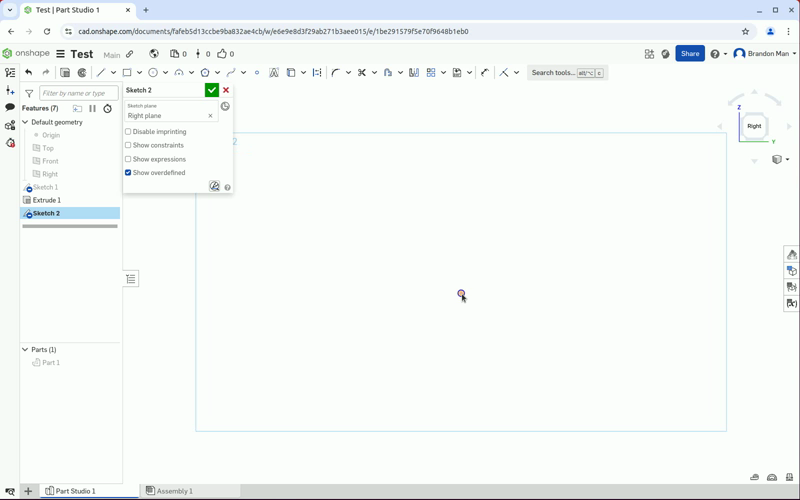
scroll(6)
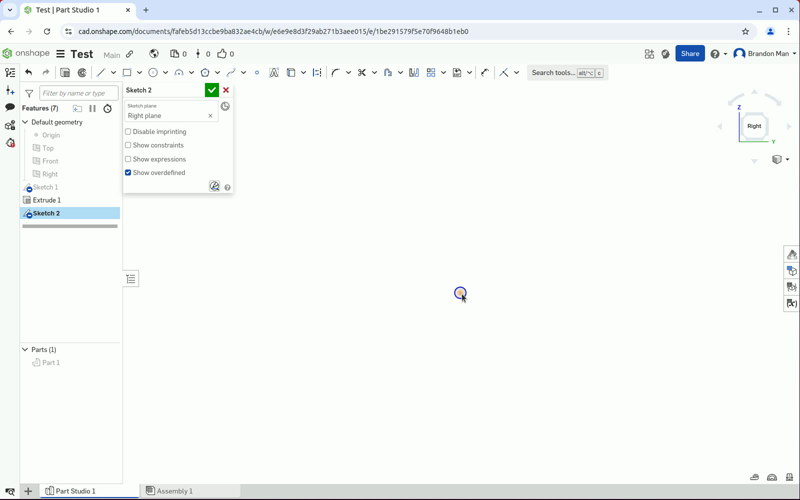
scroll(6)
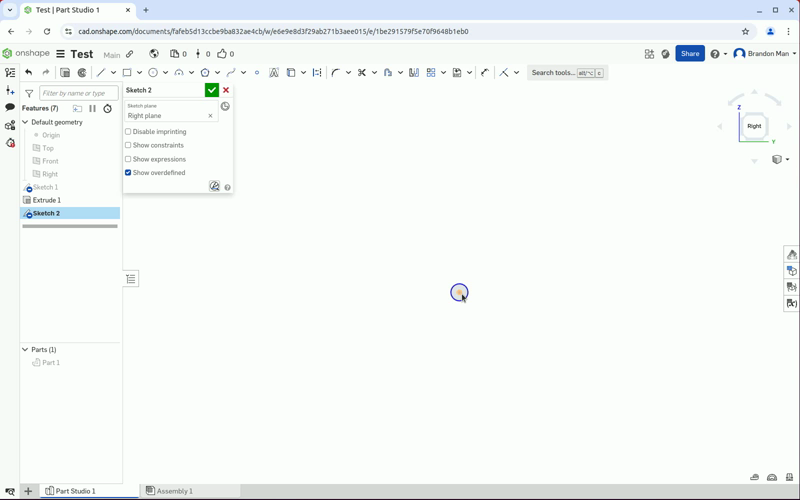
scroll(6)
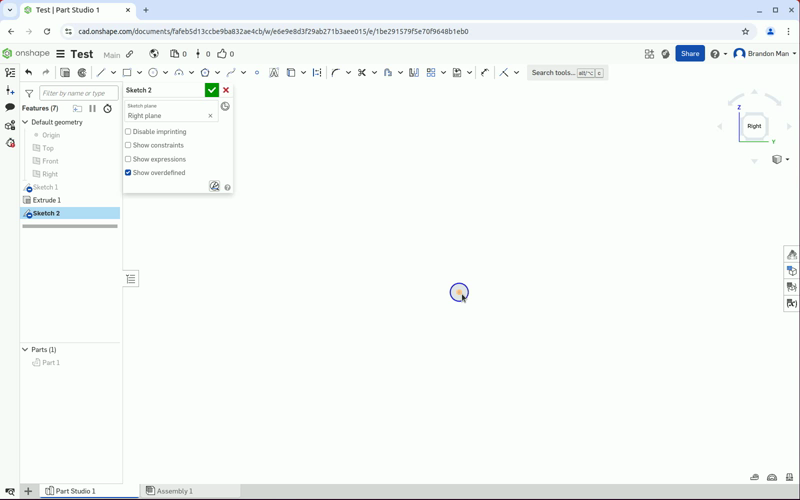
scroll(6)
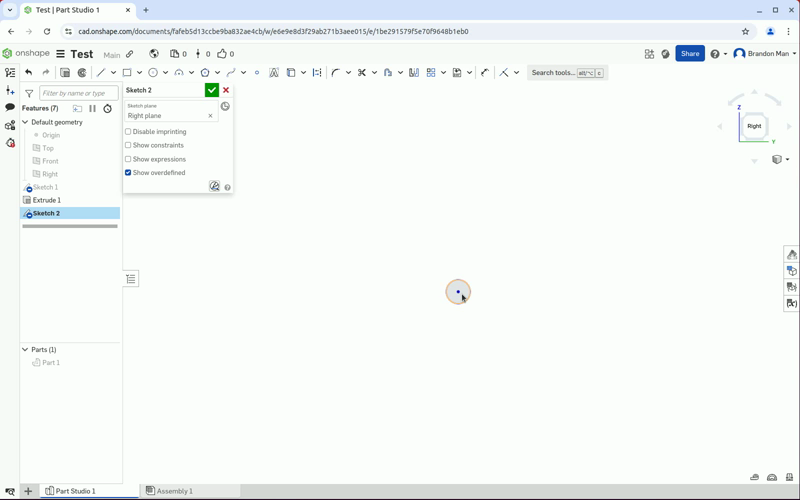
scroll(6)
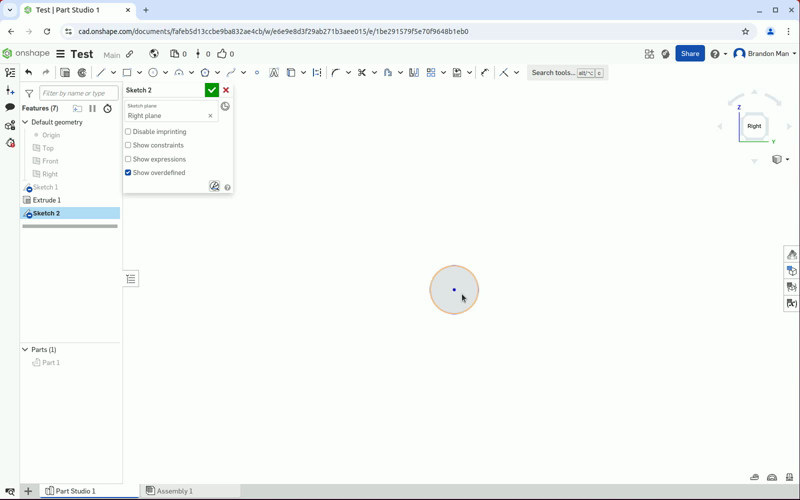
scroll(6)
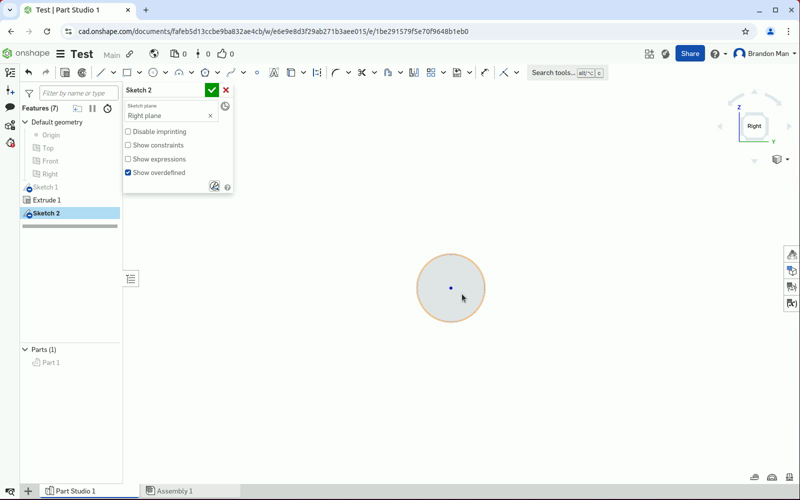
click(462, 293)
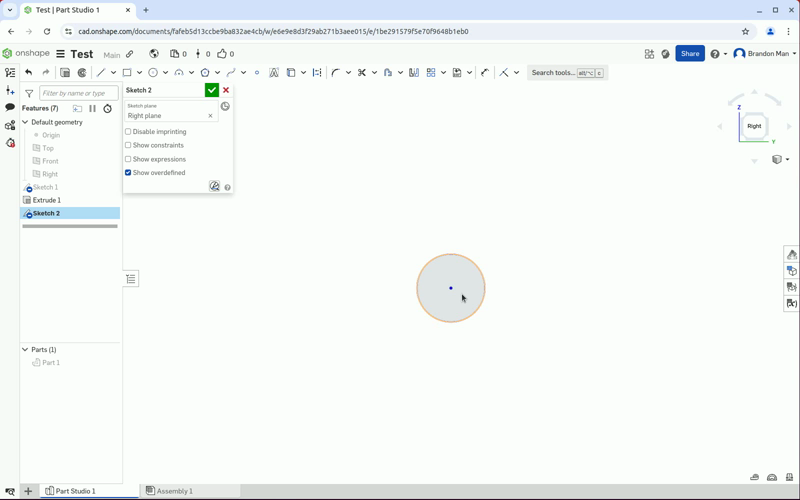
scroll(-6)
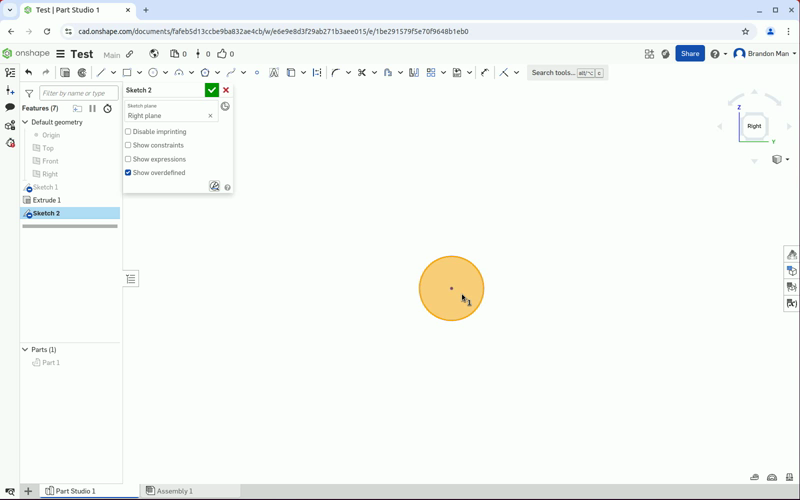
scroll(-6)
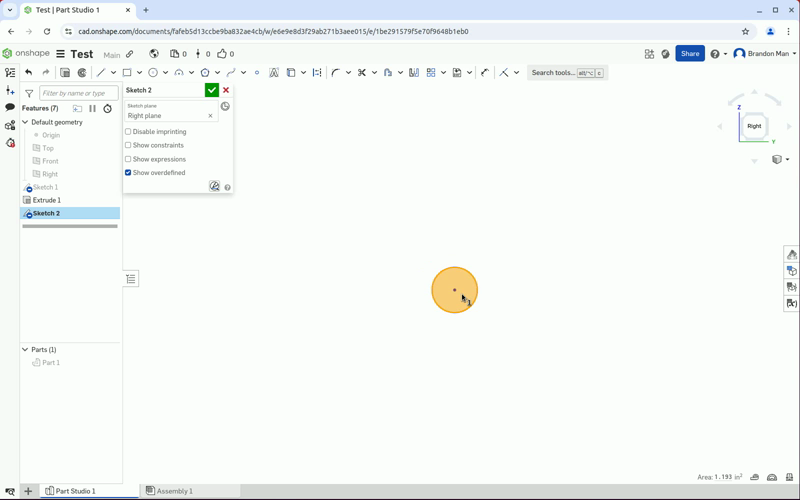
scroll(-6)
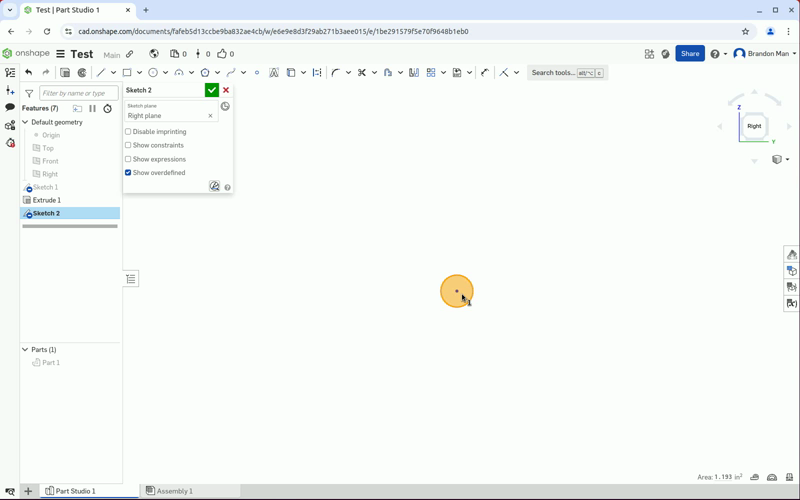
scroll(-6)
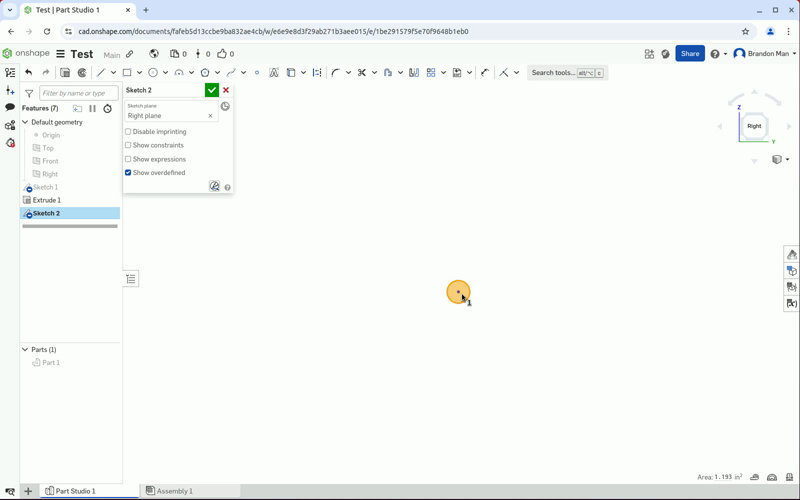
scroll(-6)
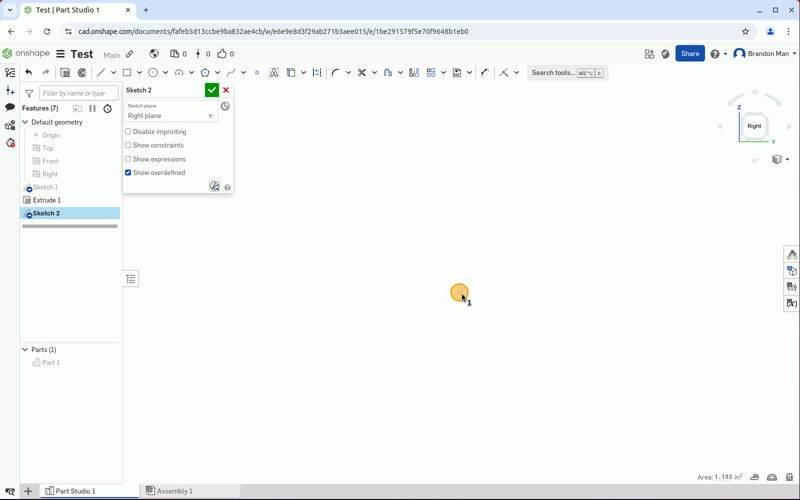
scroll(-6)
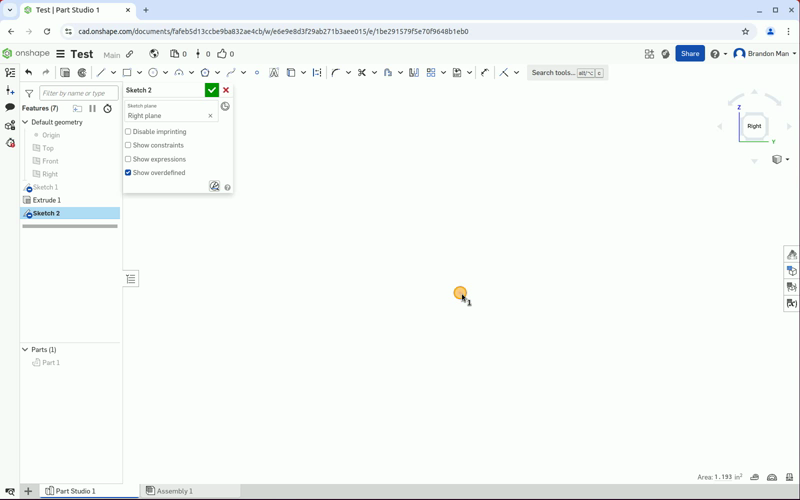
scroll(-6)
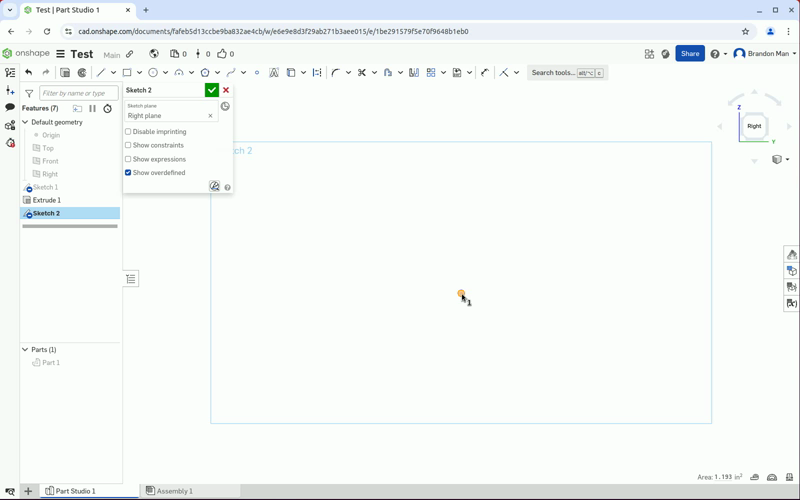
mouse_move(73, 352)
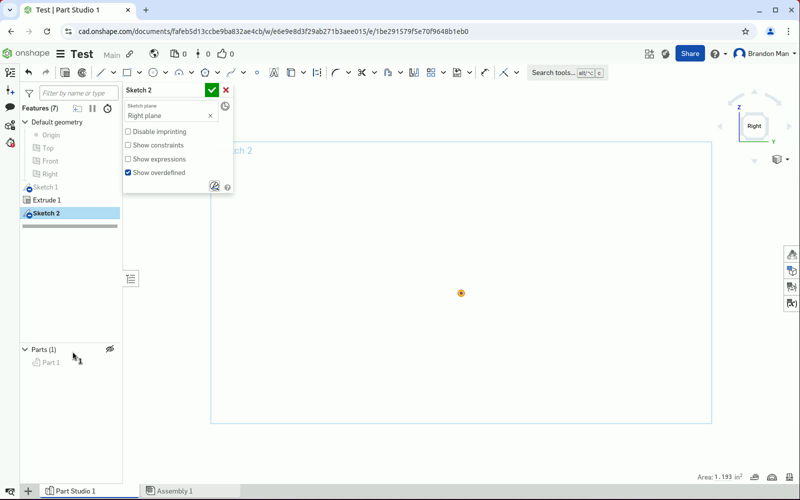
key(shift+y)
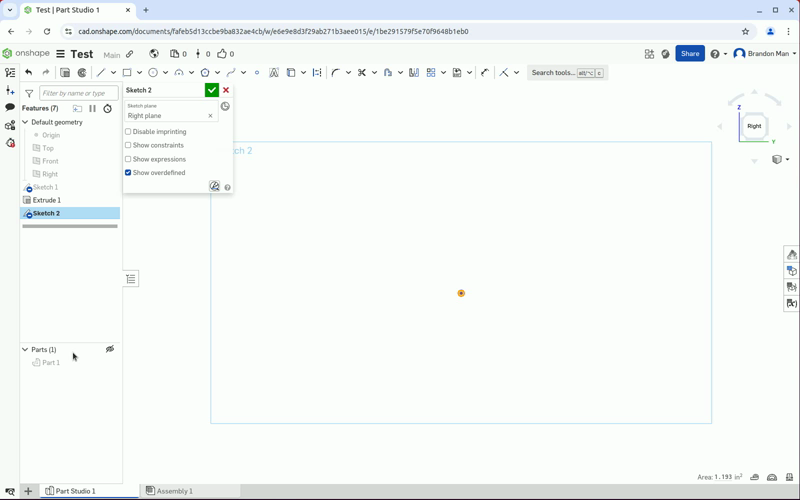
key(shift+e)
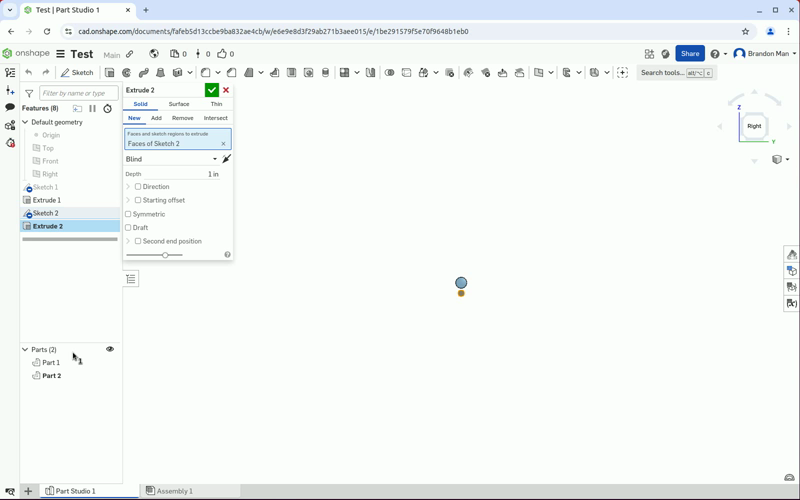
mouse_move(143, 106)
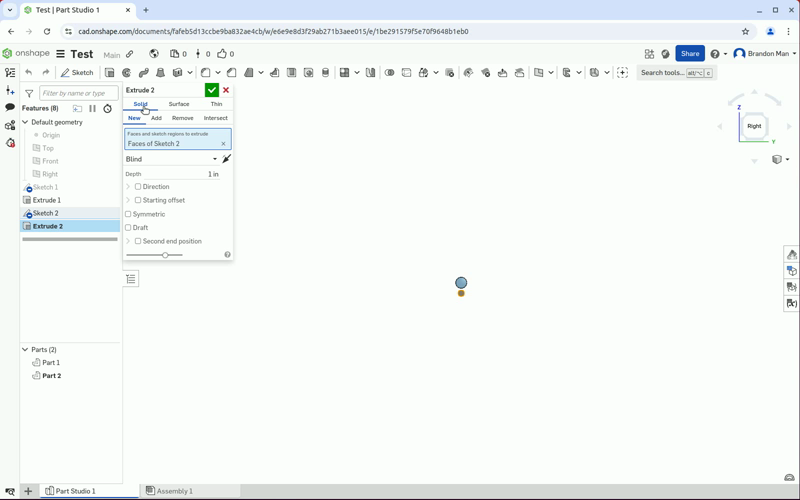
click(143, 106)
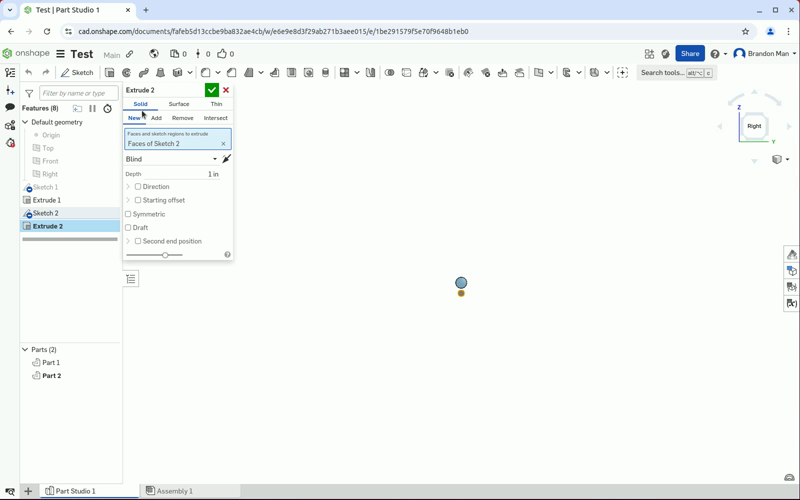
mouse_move(137, 120)
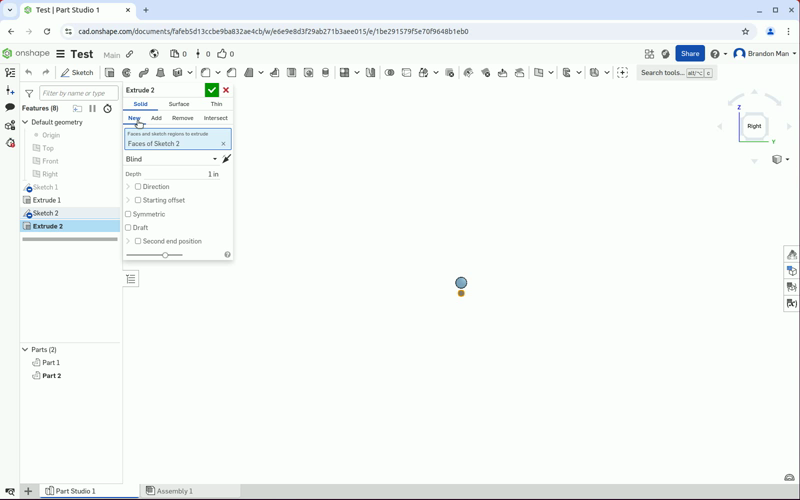
click(137, 120)
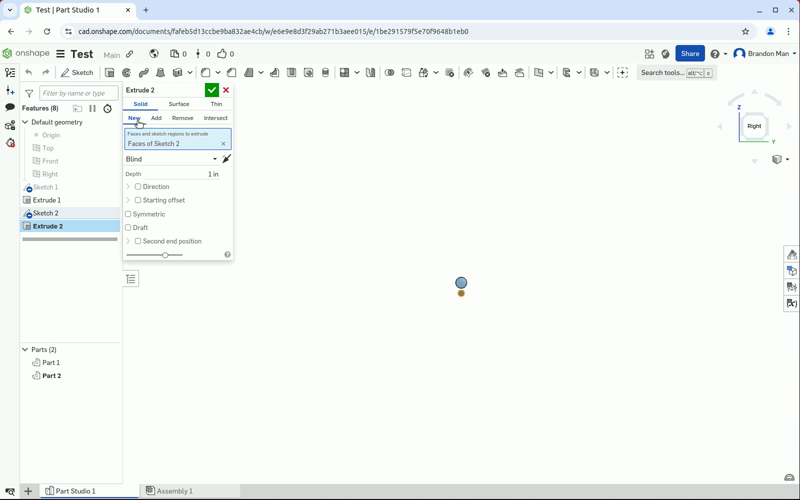
key(tab, 4)
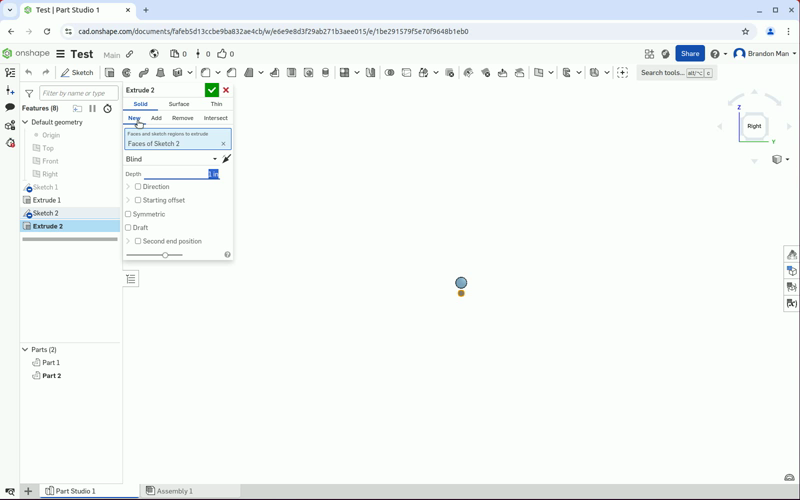
text(23.108)
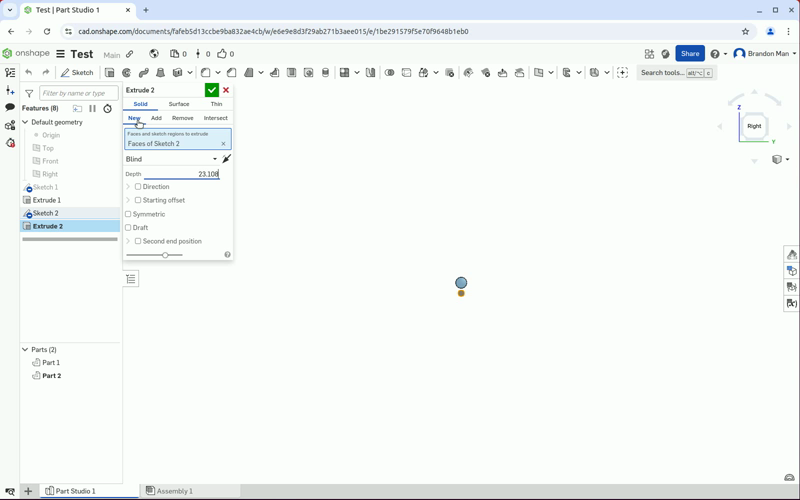
key(enter)
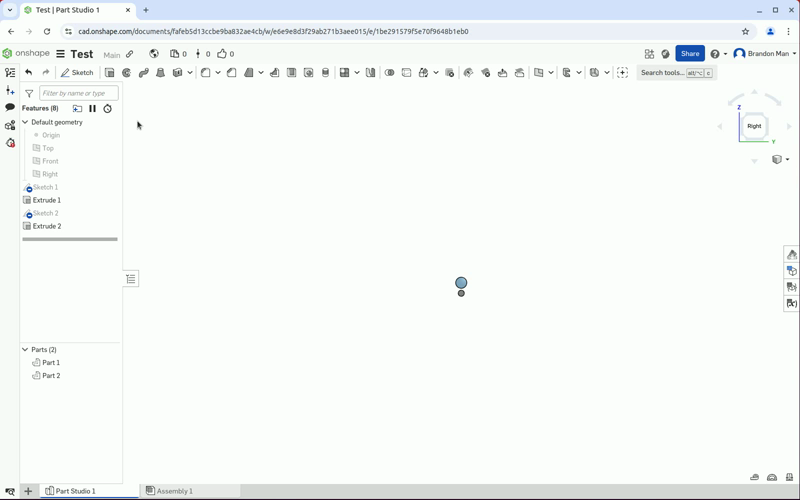
key(shift+h)
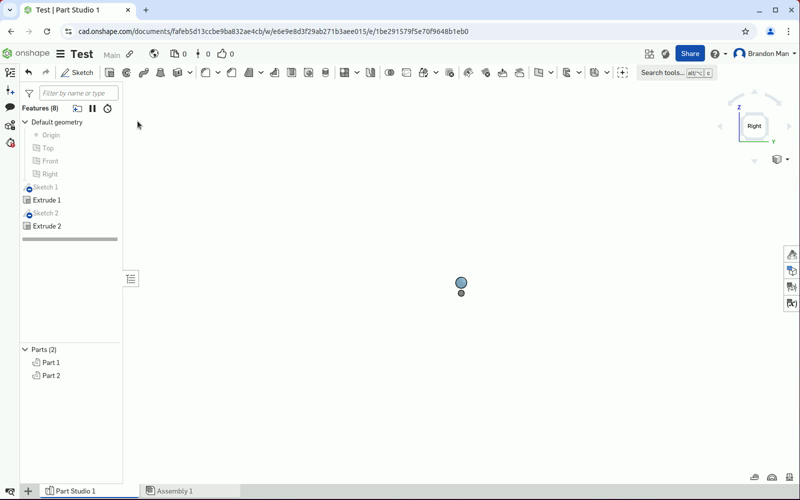
key(shift+h)
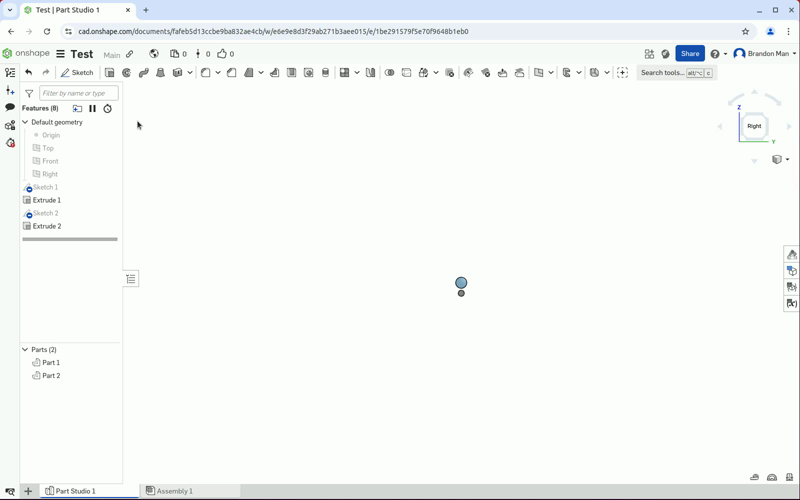
mouse_move(73, 189)
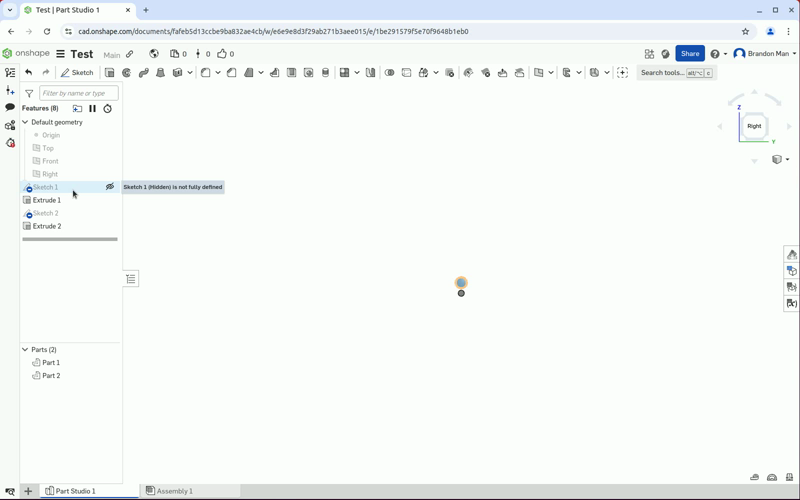
click(73, 189)
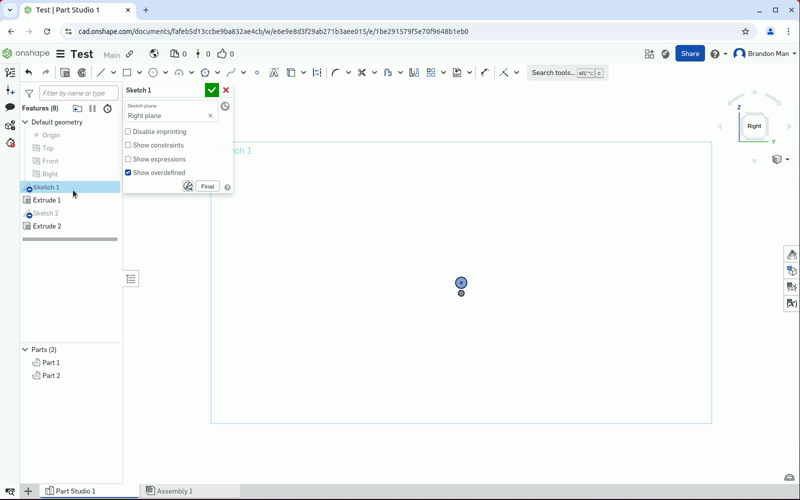
mouse_move(229, 92)
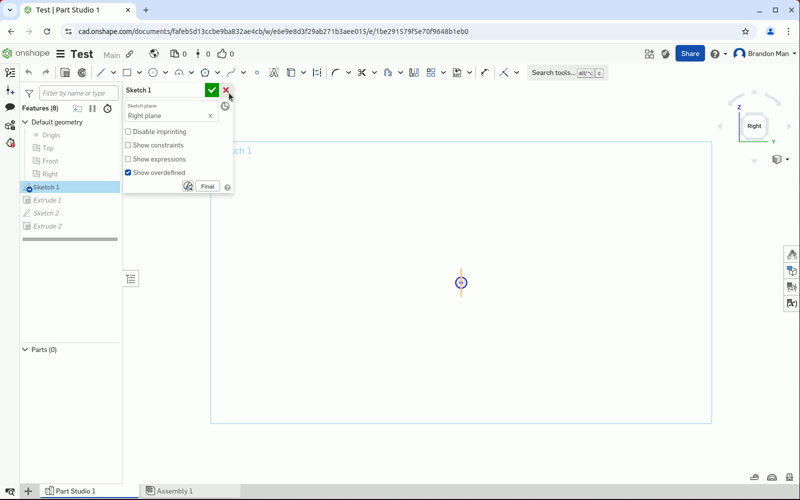
click(229, 92)
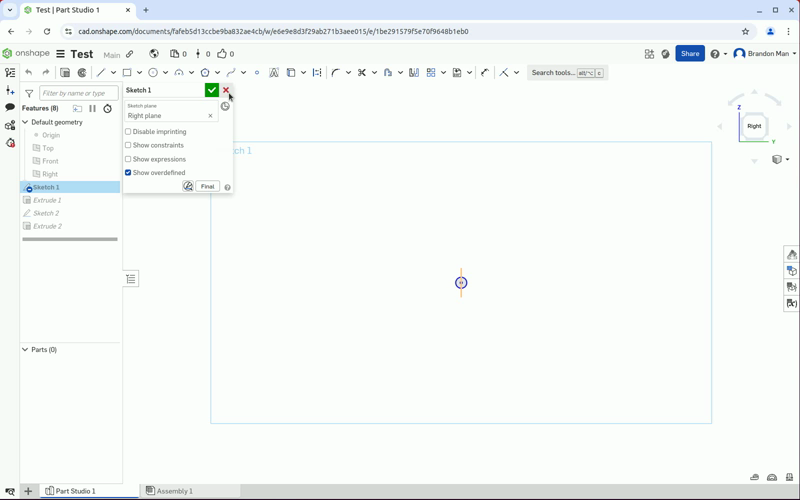
key(shift+s)
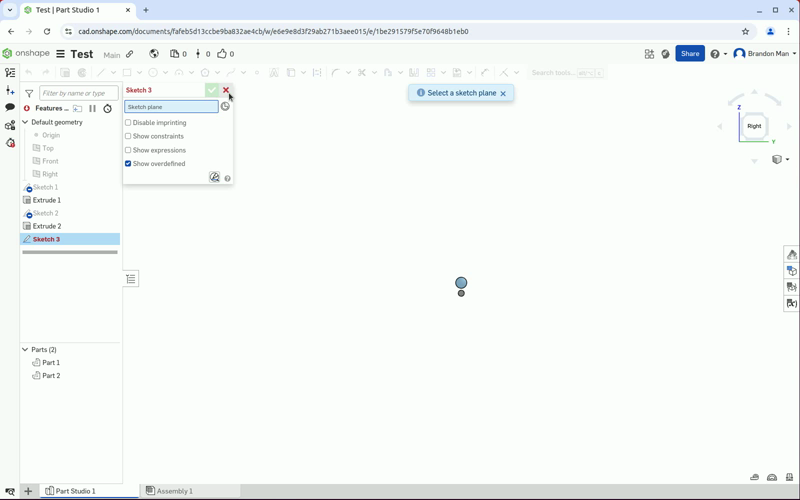
mouse_move(73, 176)
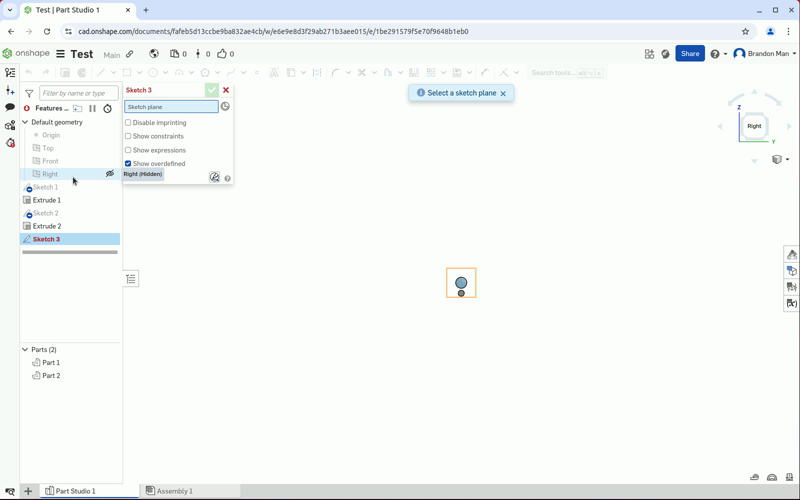
click(73, 176)
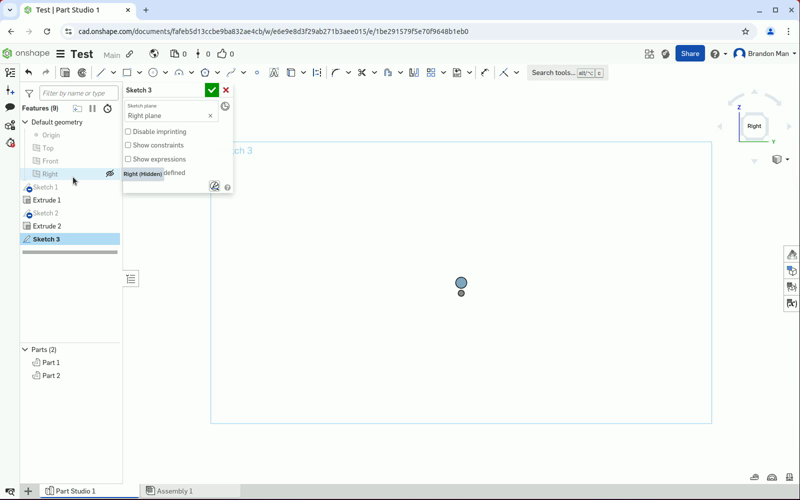
mouse_move(73, 352)
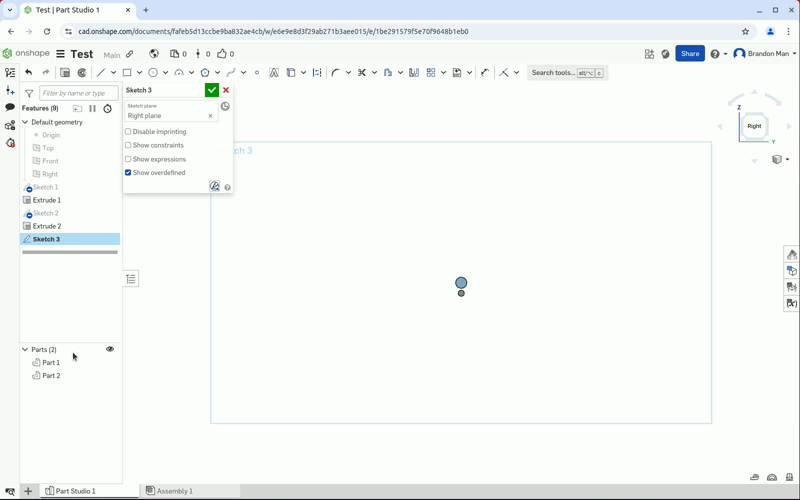
key(y)
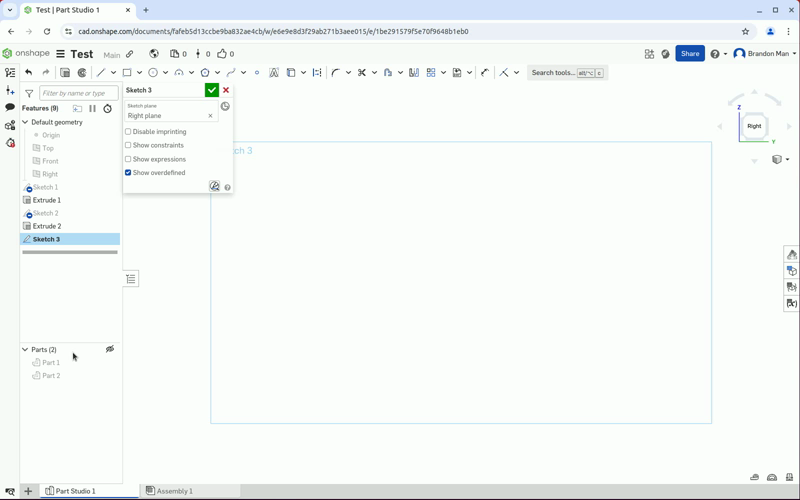
key(c)
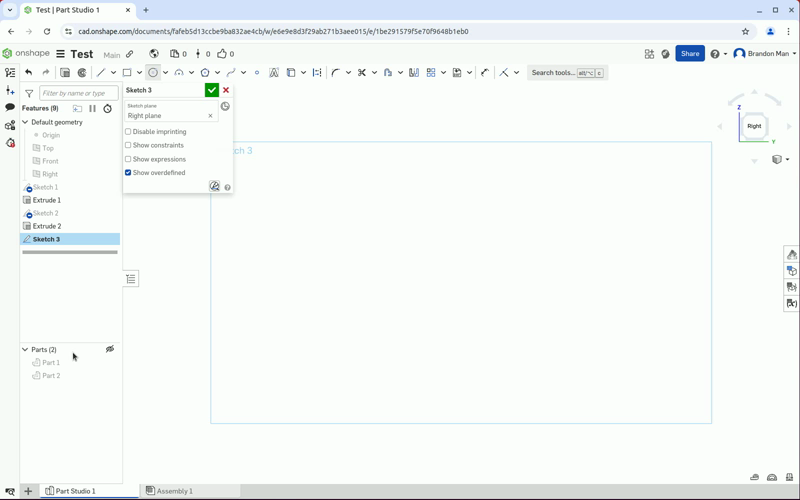
key_down(shift)
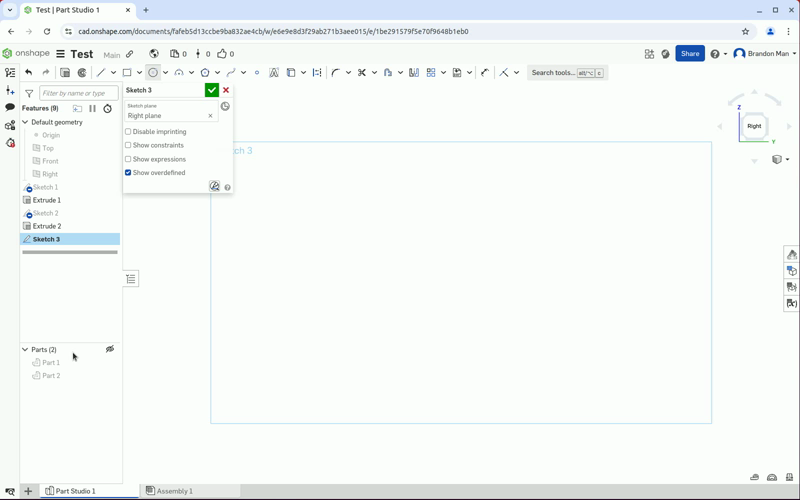
mouse_move(461, 260)
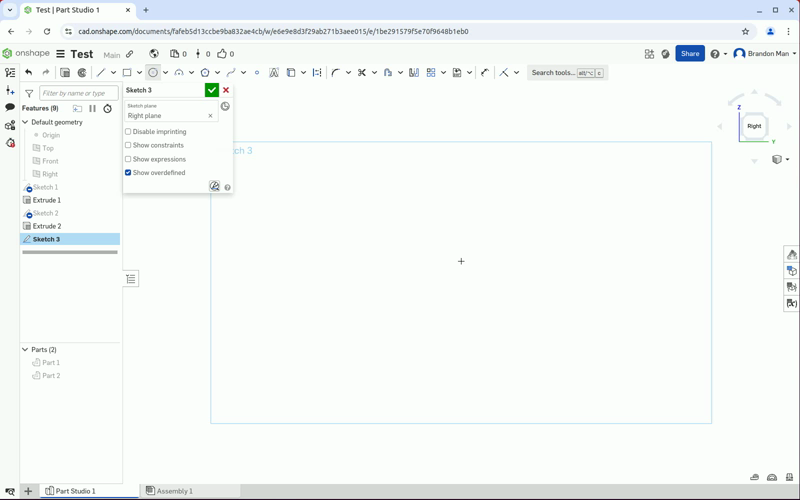
click(461, 260)
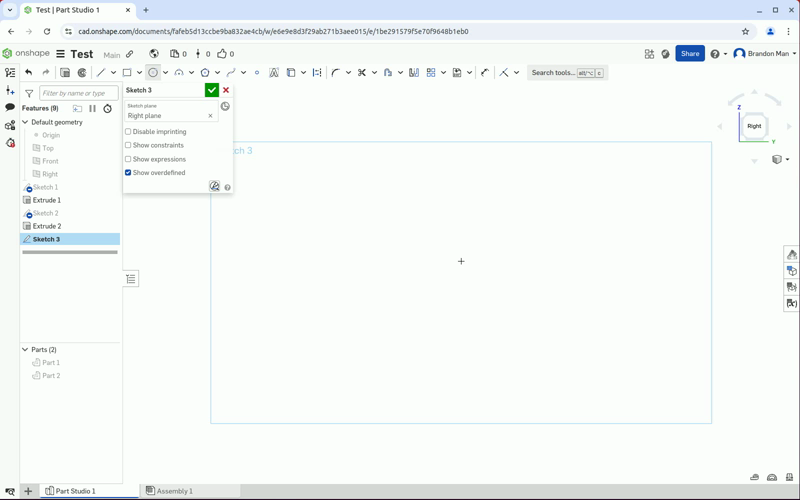
key_up(shift)
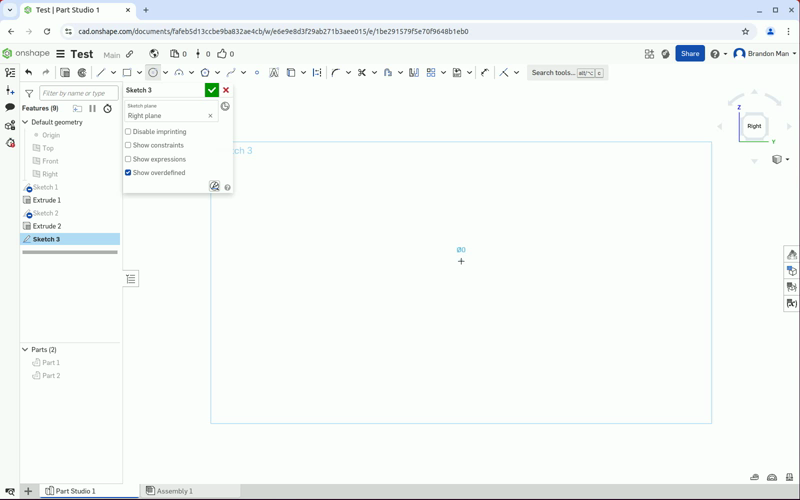
mouse_move(465, 260)
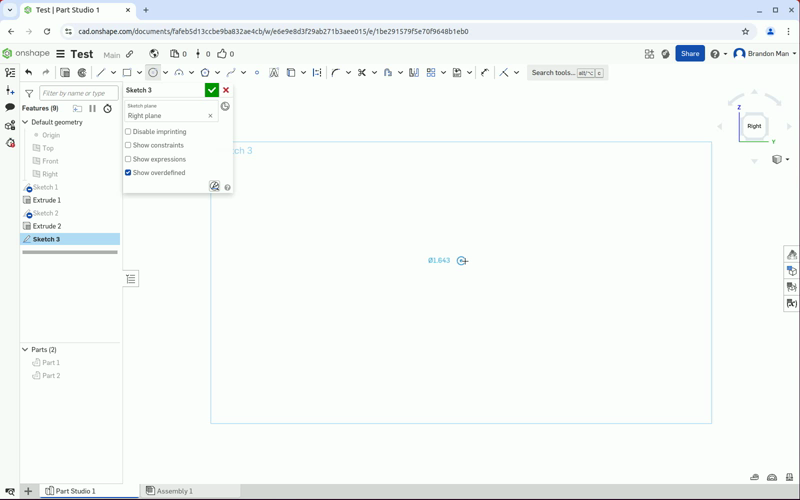
click(465, 260)
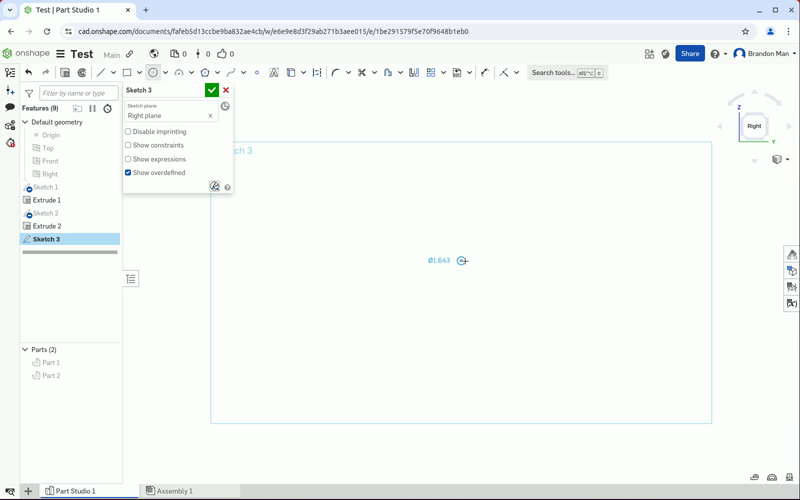
key(esc)
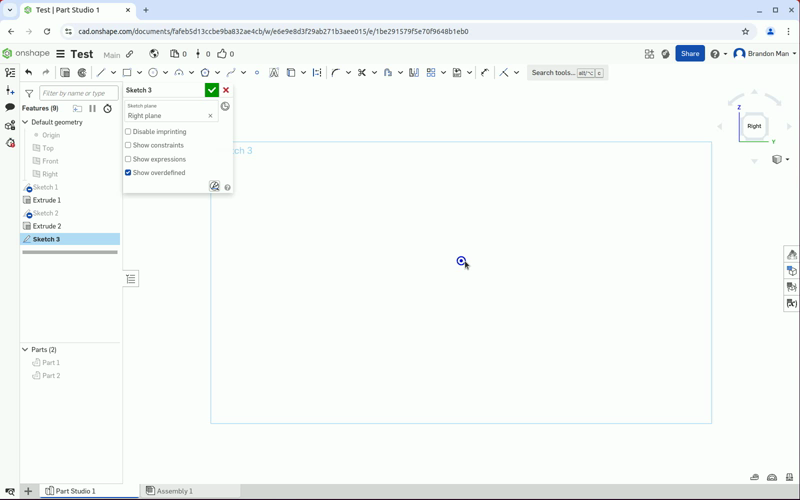
mouse_move(463, 257)
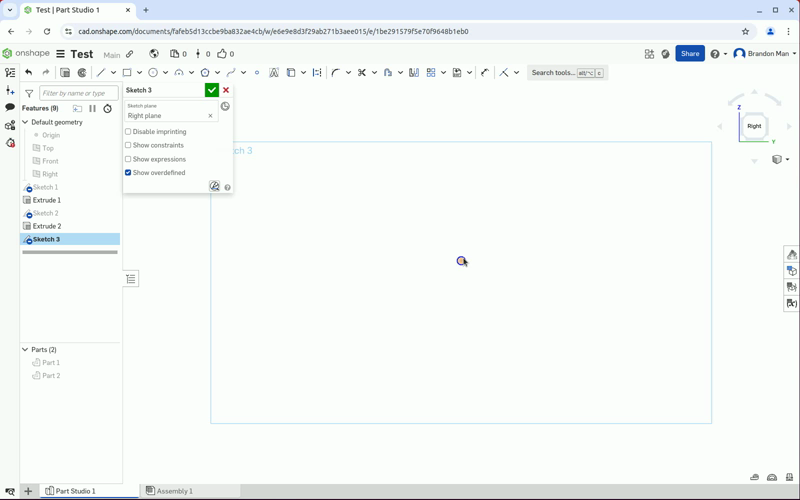
scroll(6)
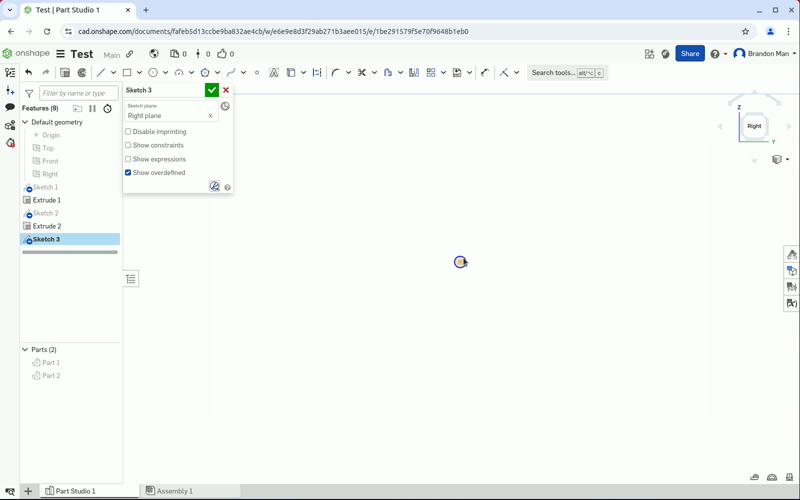
scroll(6)
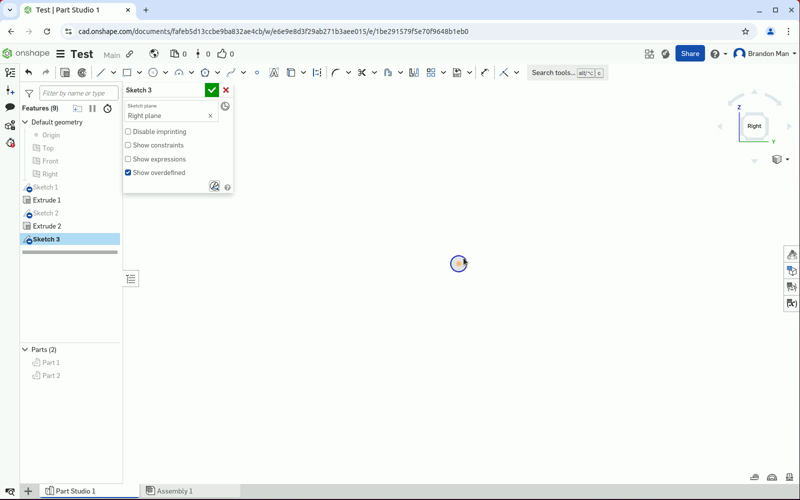
scroll(6)
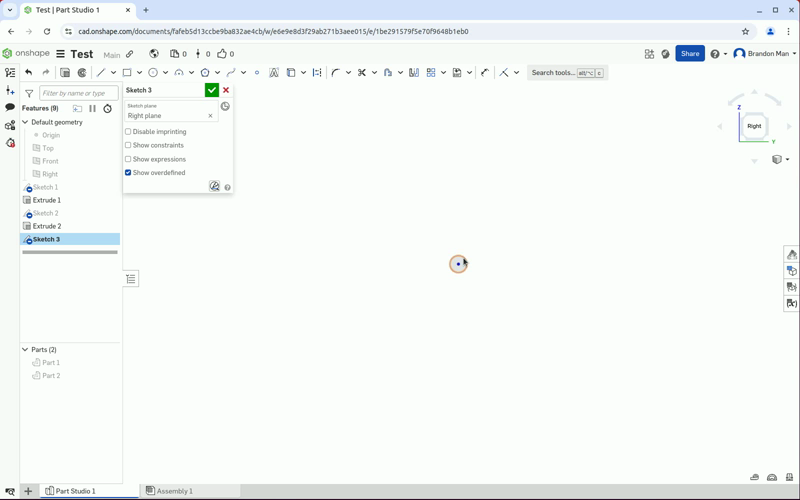
scroll(6)
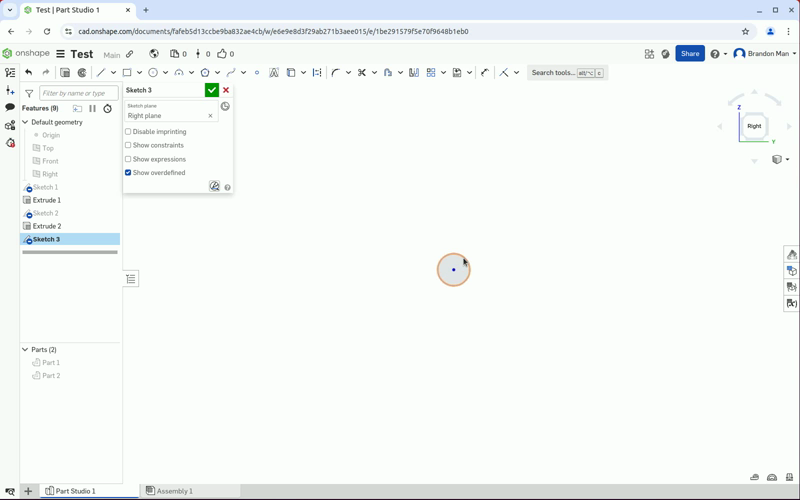
scroll(6)
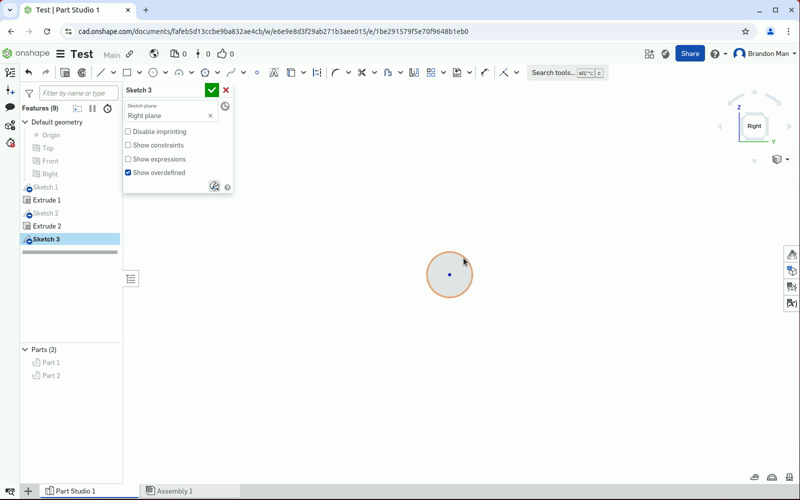
scroll(6)
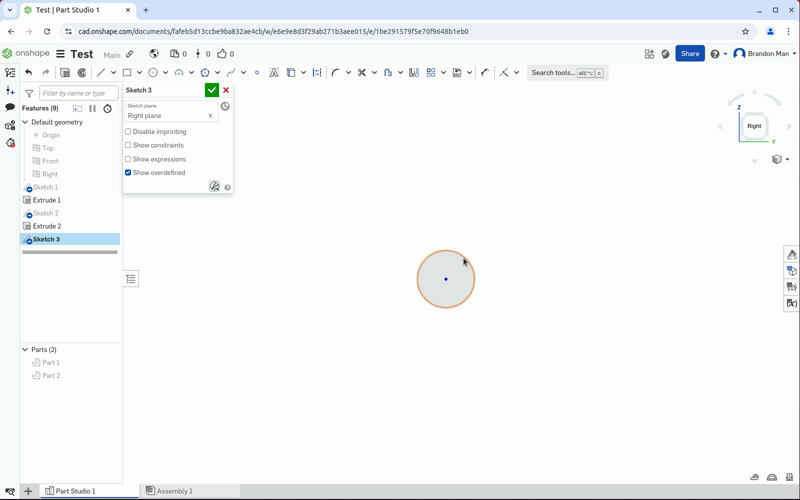
scroll(6)
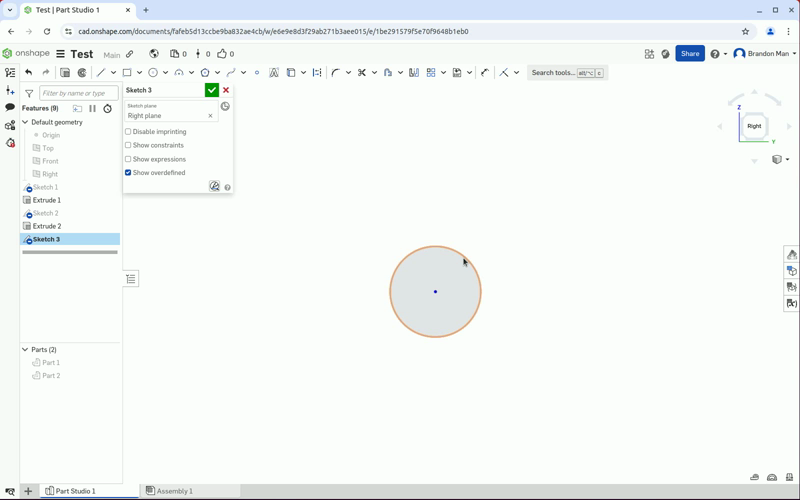
click(463, 257)
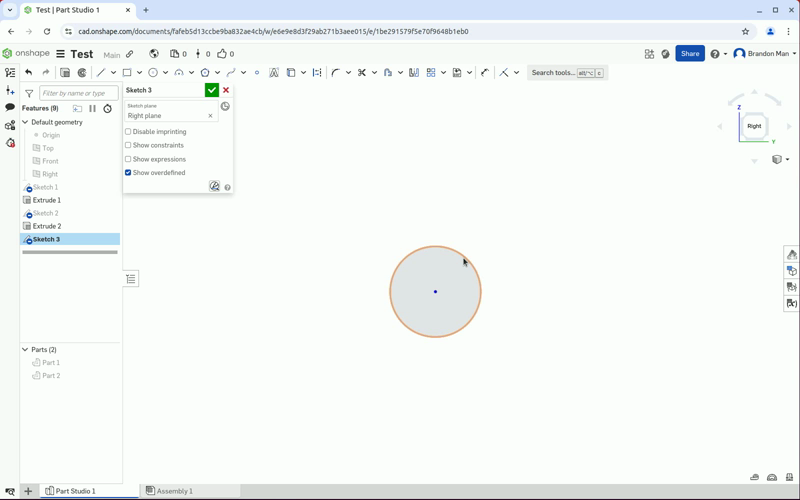
scroll(-6)
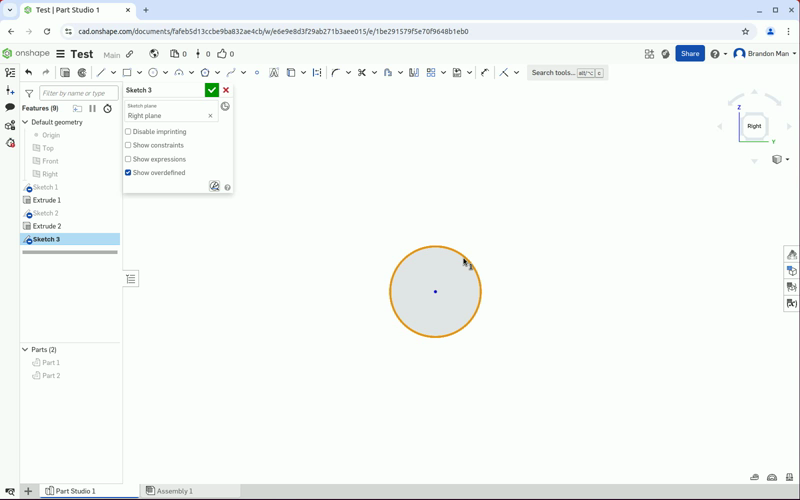
scroll(-6)
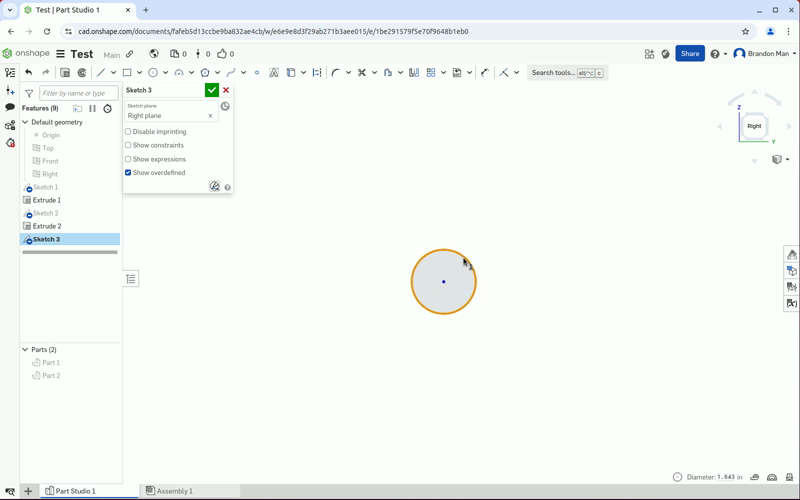
scroll(-6)
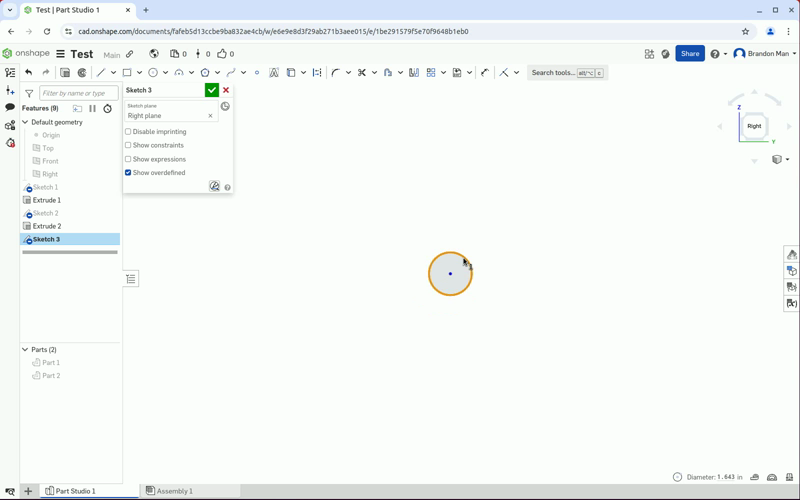
scroll(-6)
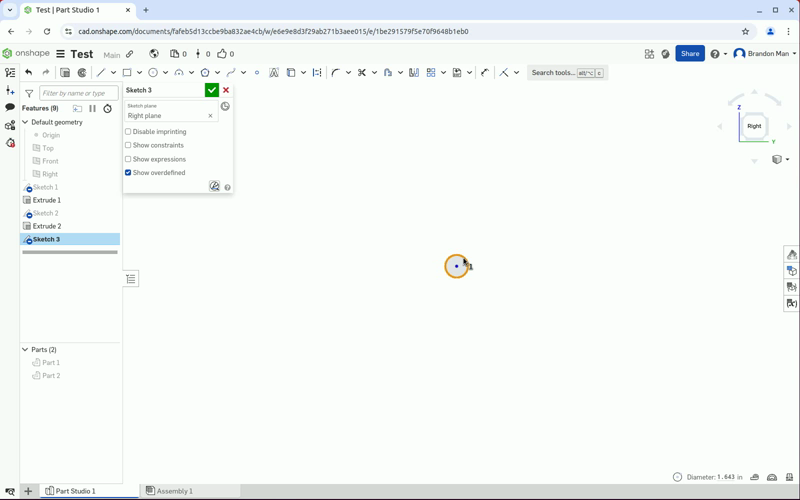
scroll(-6)
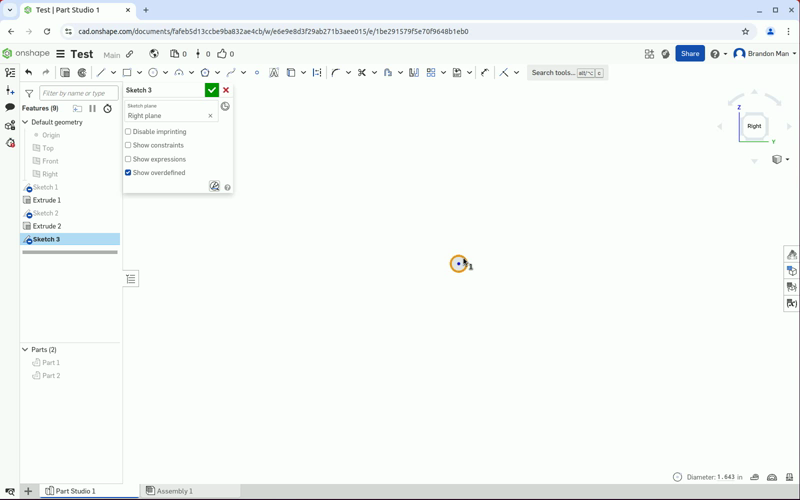
scroll(-6)
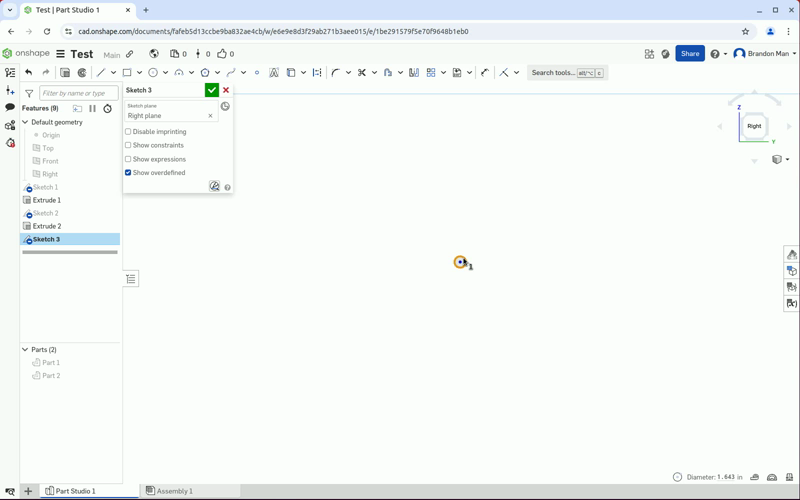
scroll(-6)
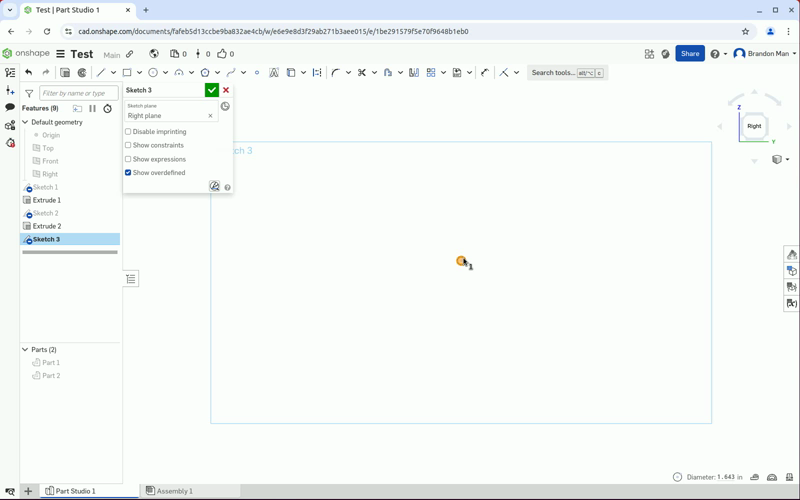
mouse_move(73, 352)
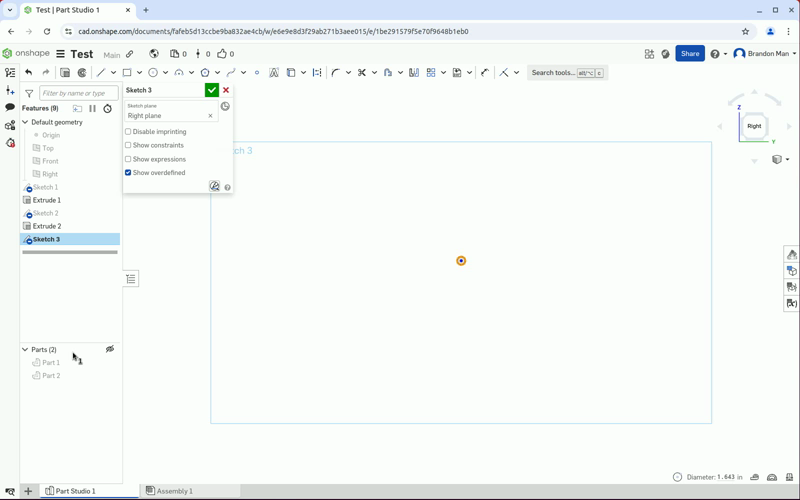
key(shift+y)
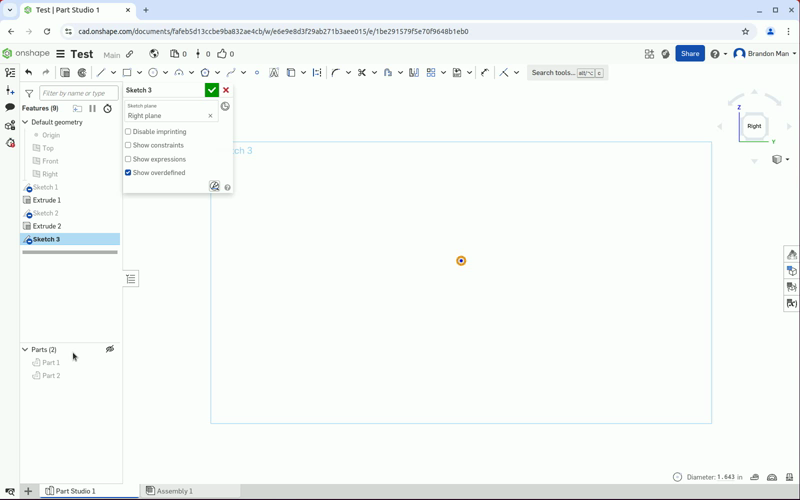
key(shift+e)
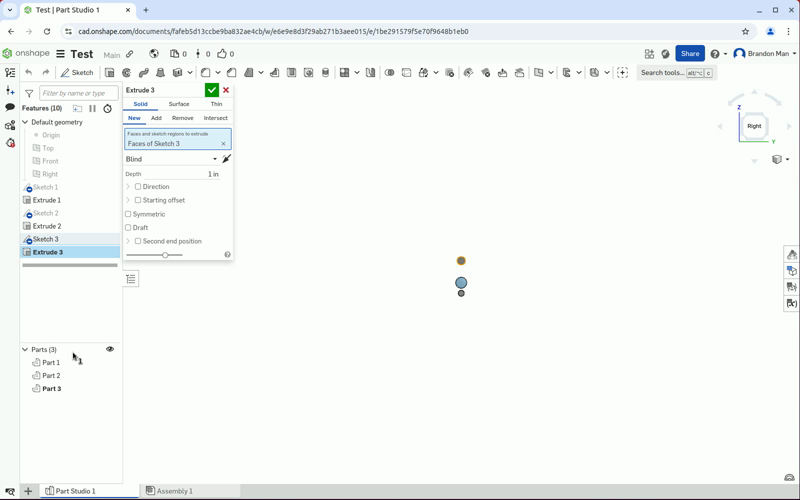
mouse_move(143, 106)
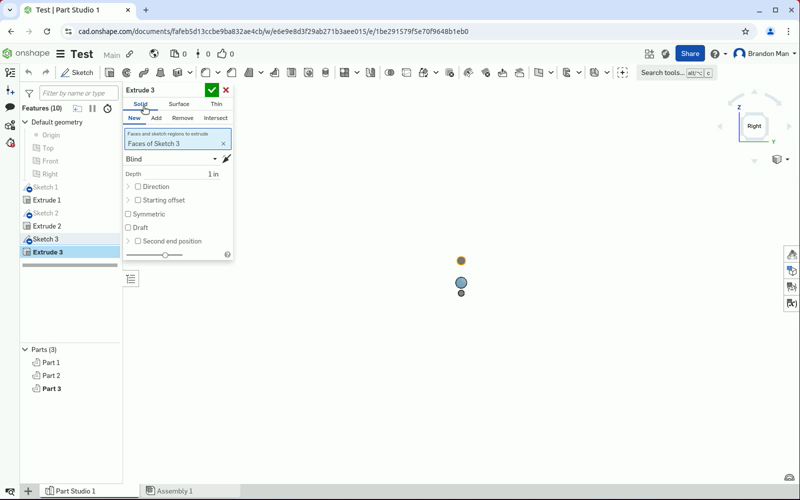
click(143, 106)
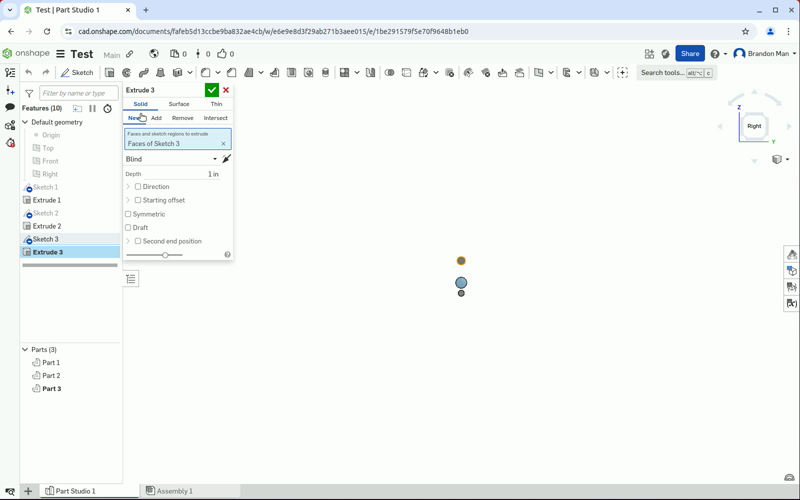
mouse_move(137, 120)
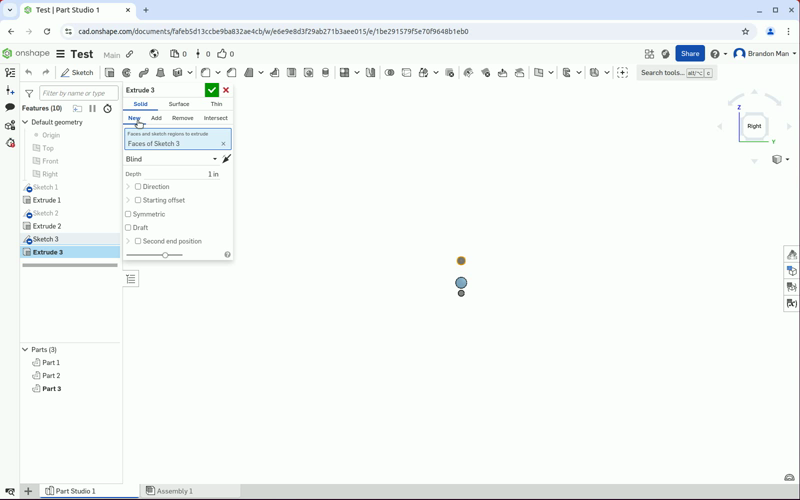
click(137, 120)
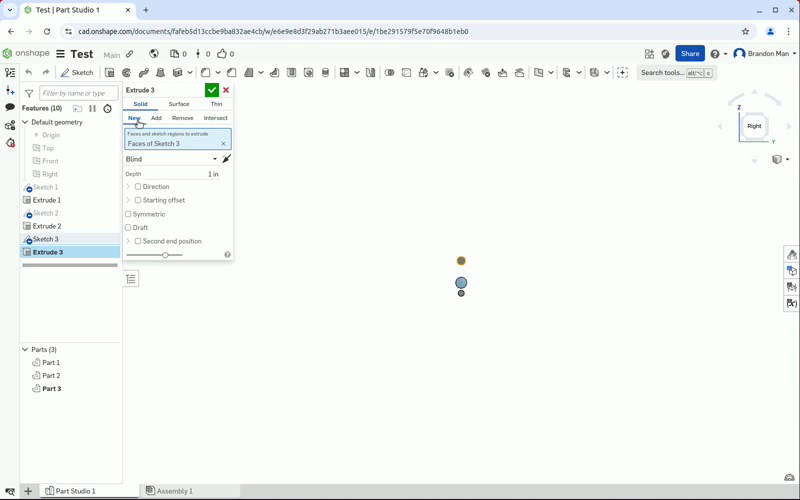
key(tab, 4)
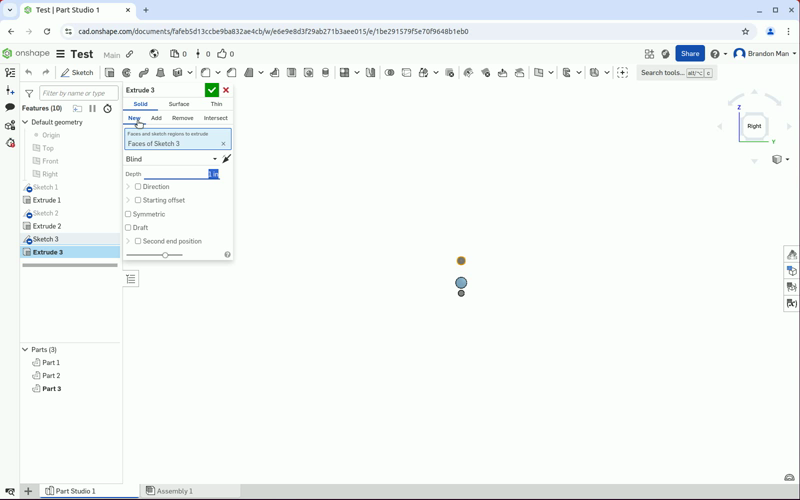
text(23.108)
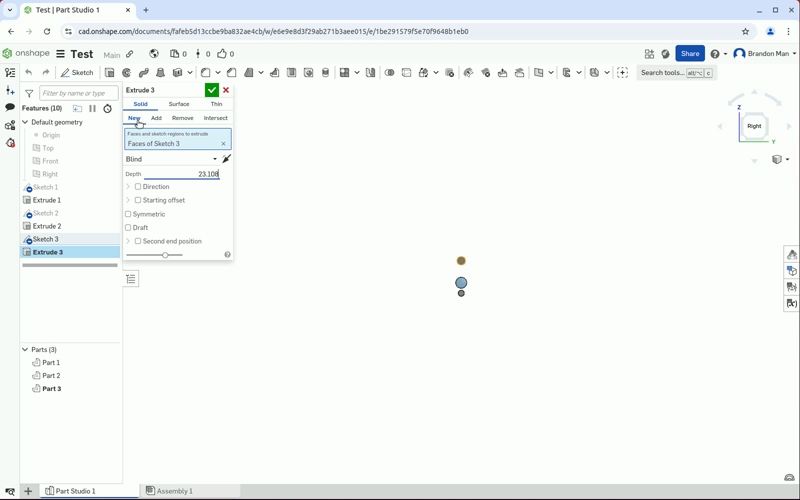
key(enter)
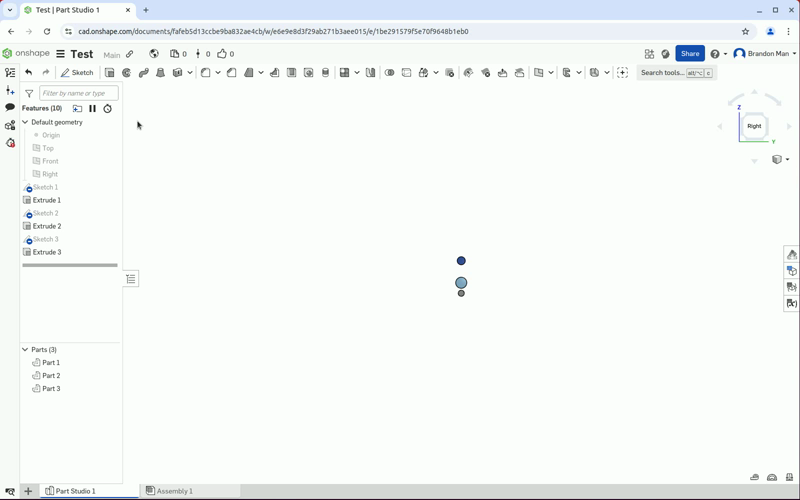
key(shift+h)
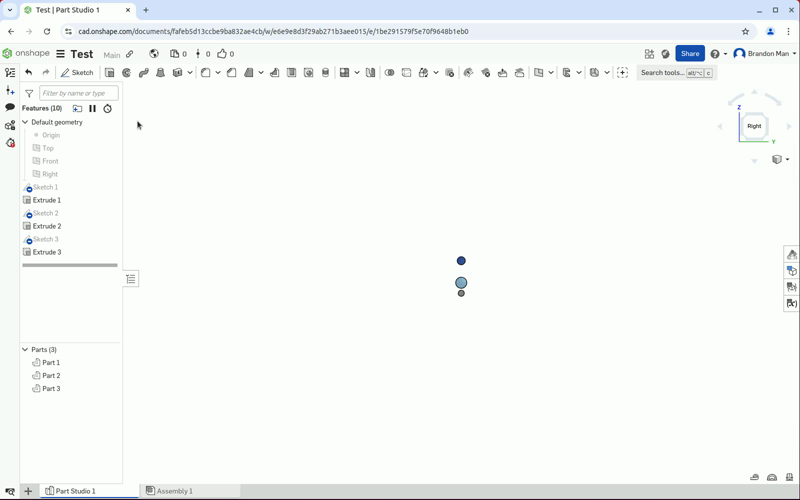
key(shift+h)
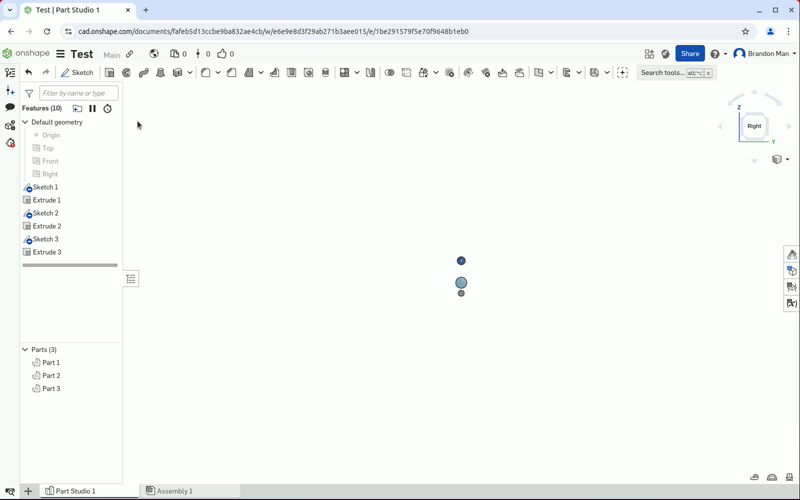
key(shift+7)
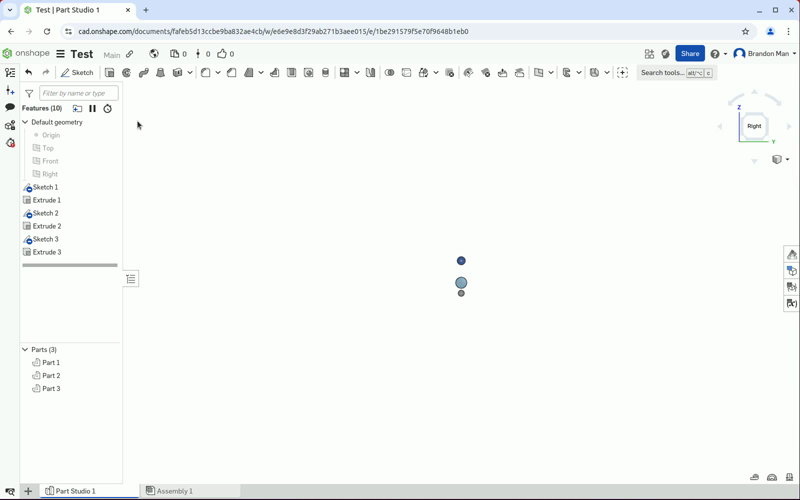
key(right, 2)
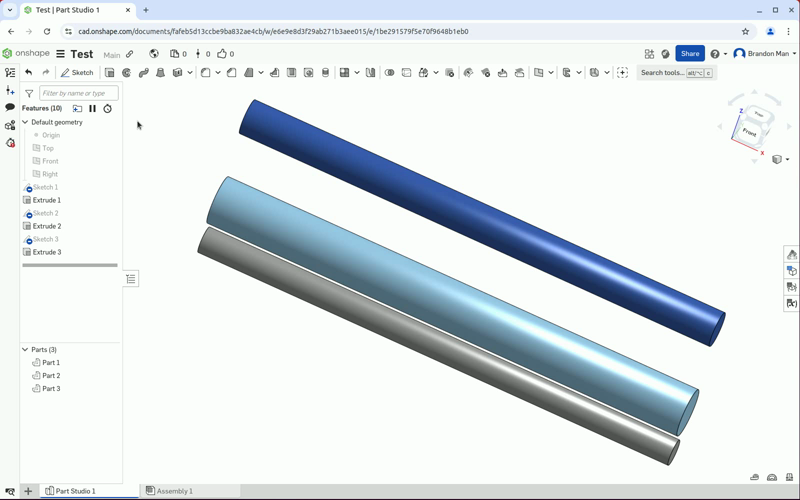
key(down, 2)
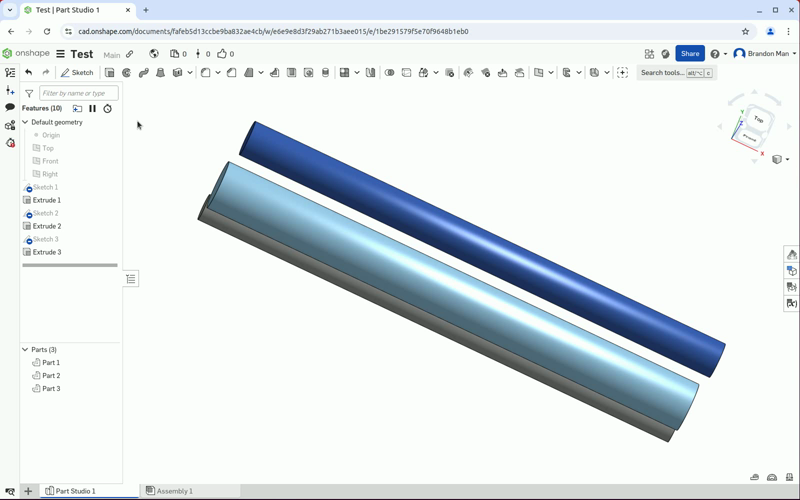
key(up, 2)
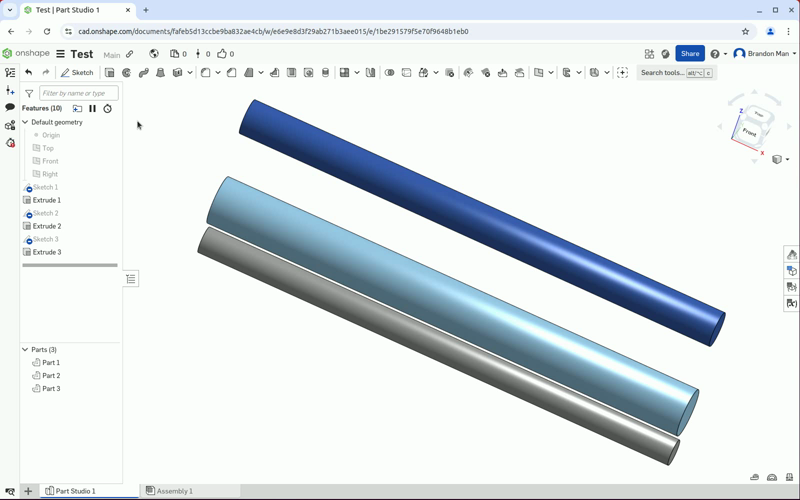
key(left, 2)
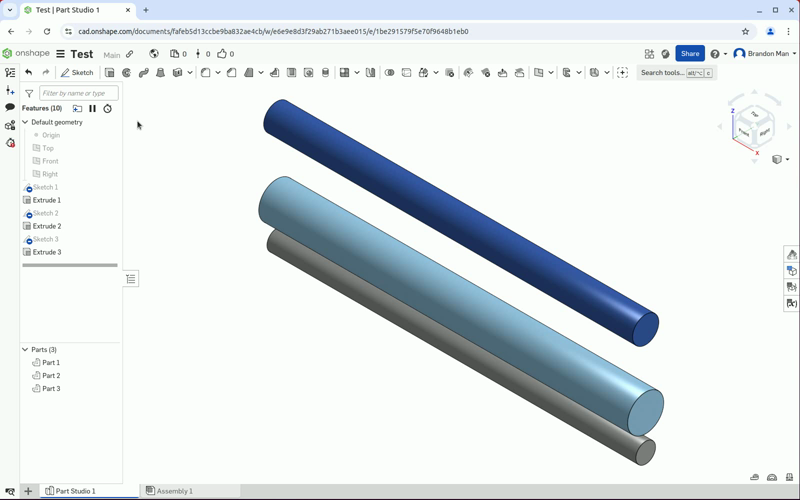
mouse_move(73, 189)
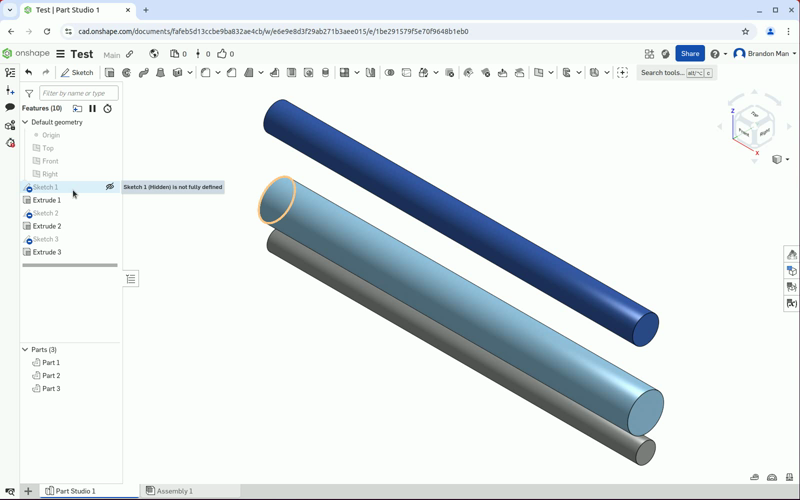
click(73, 189)